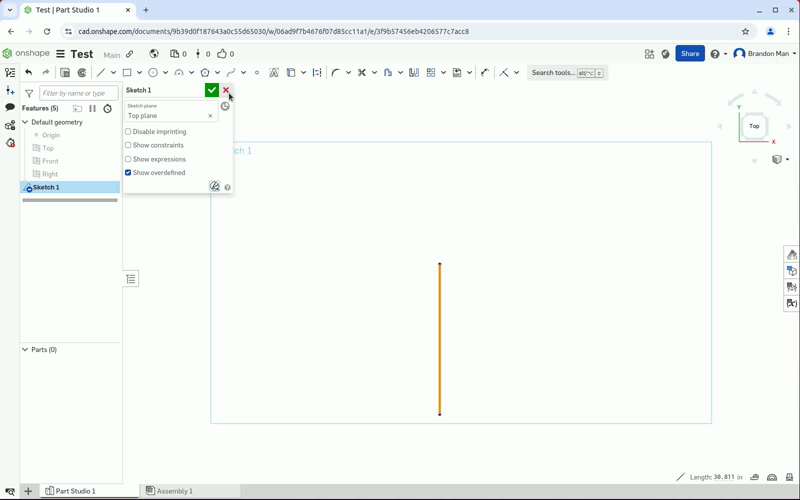
key(shift+h)
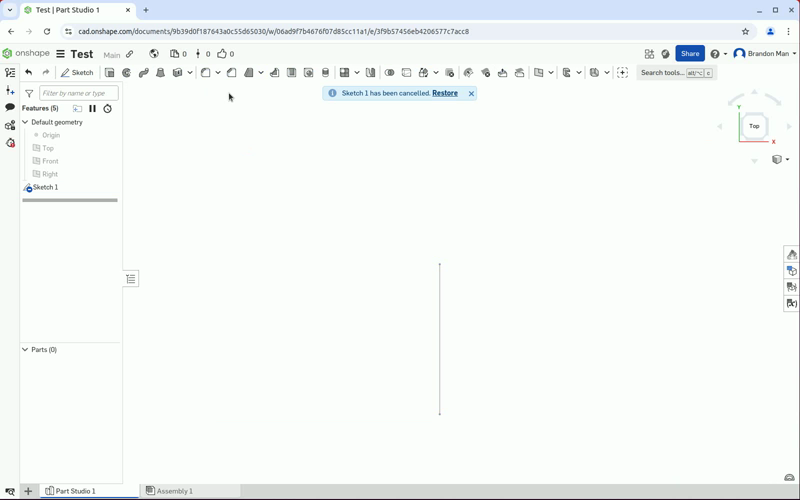
key(shift+s)
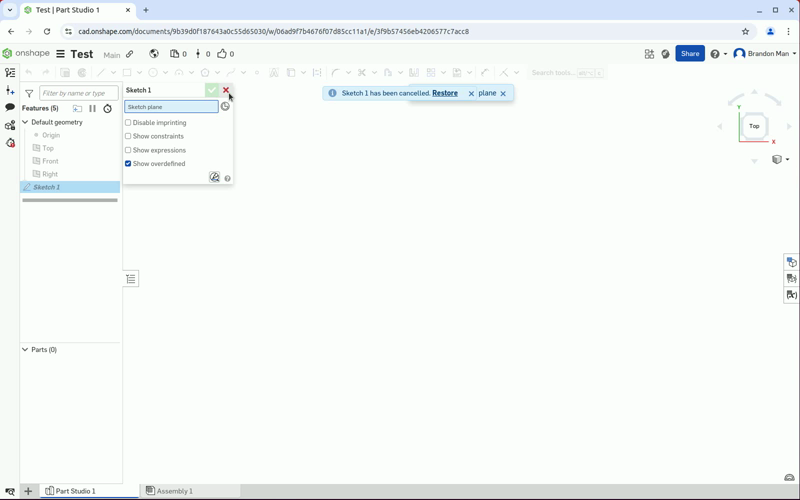
mouse_move(73, 150)
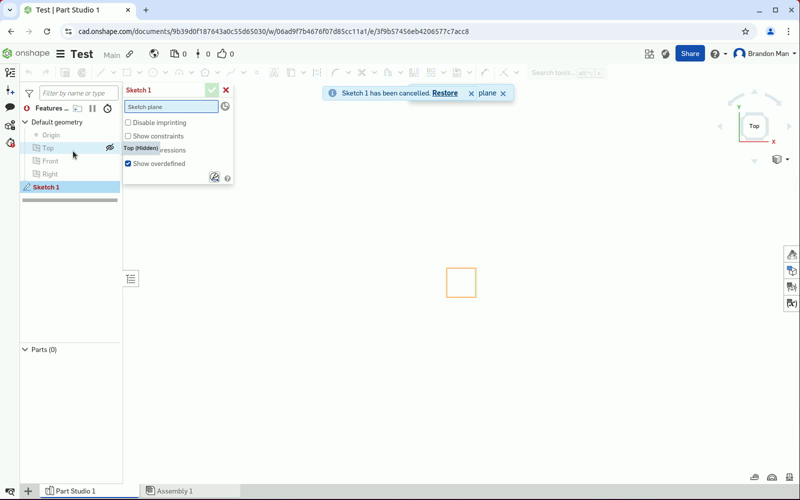
click(73, 150)
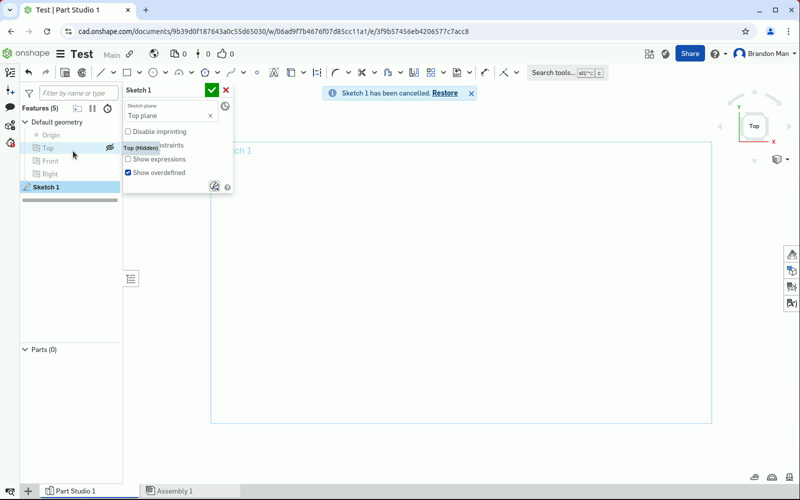
mouse_move(73, 352)
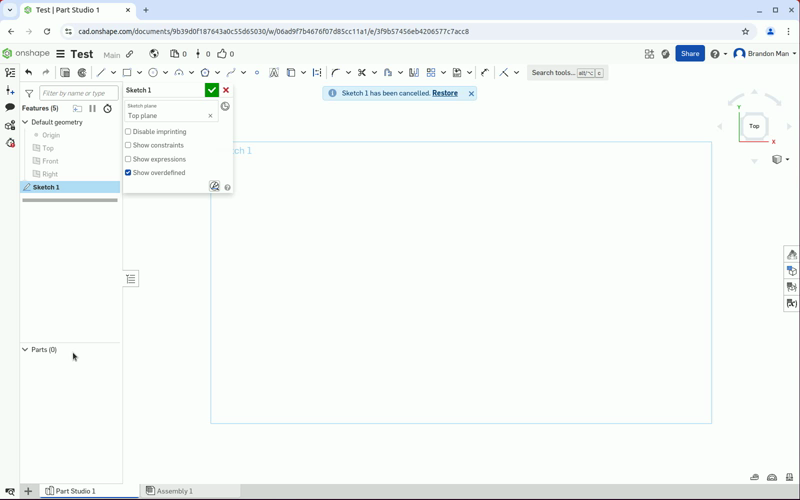
key(y)
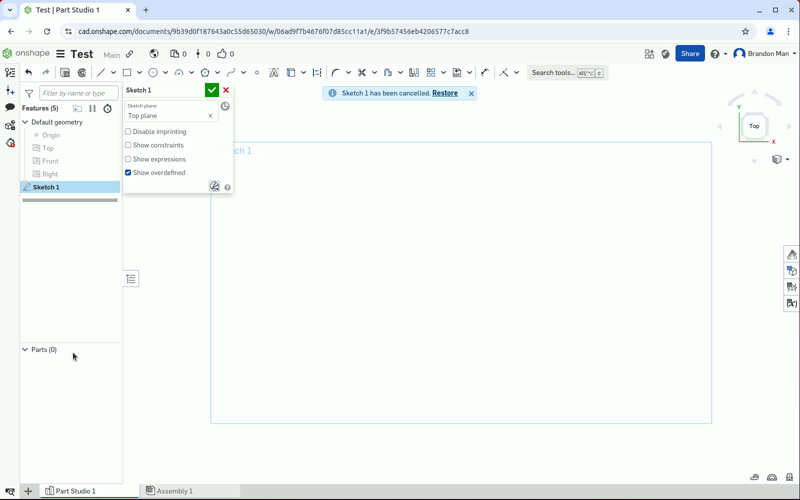
key(l)
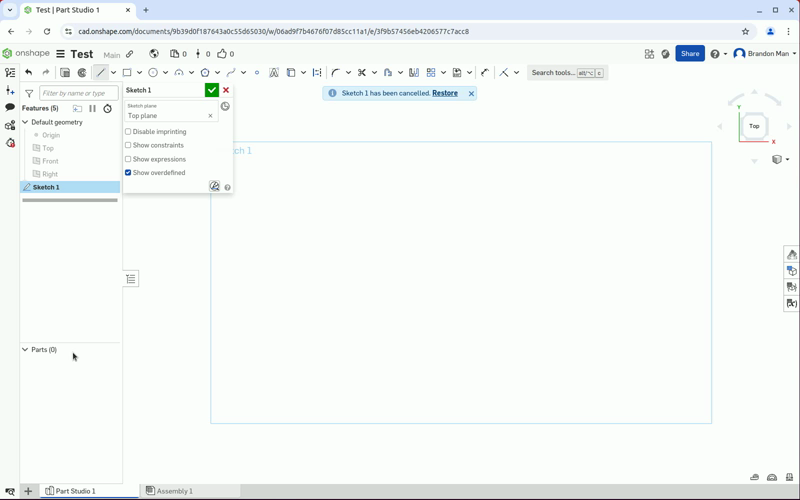
key_down(shift)
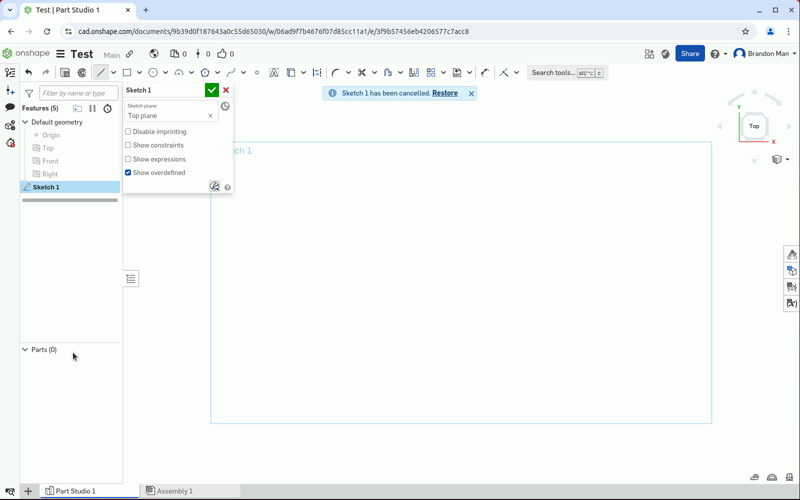
mouse_move(348, 351)
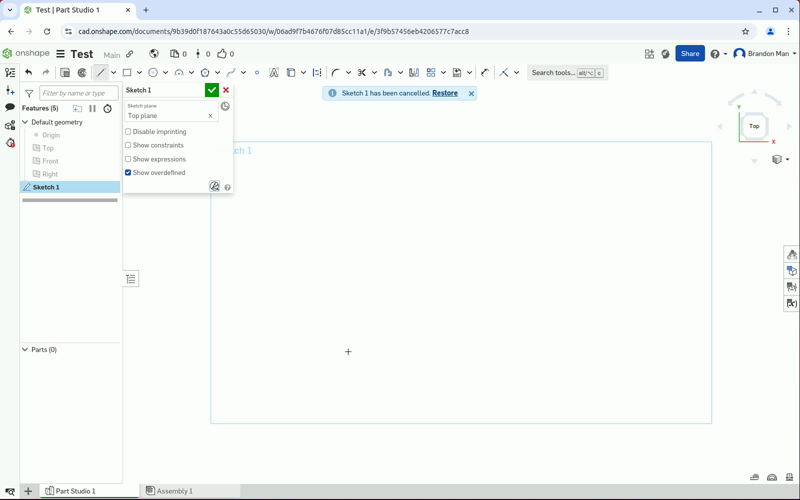
click(348, 351)
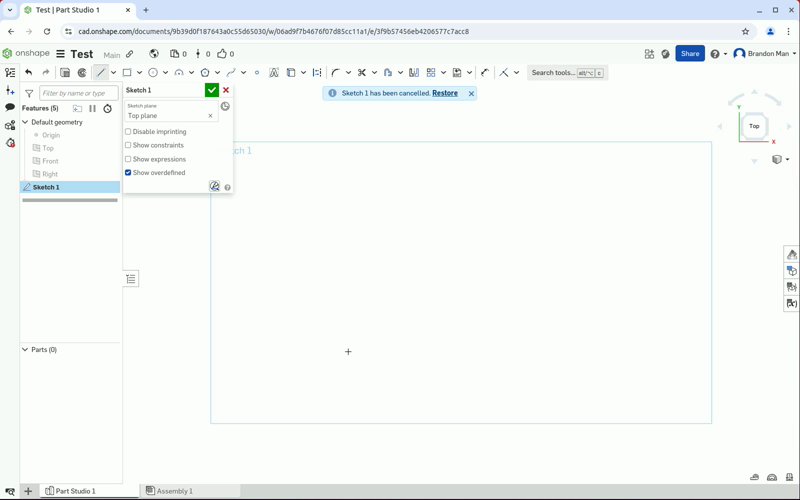
key_up(shift)
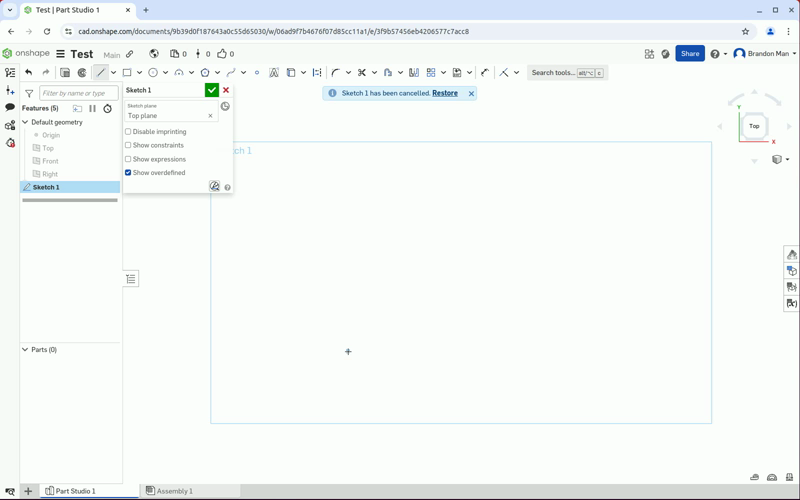
key_down(shift)
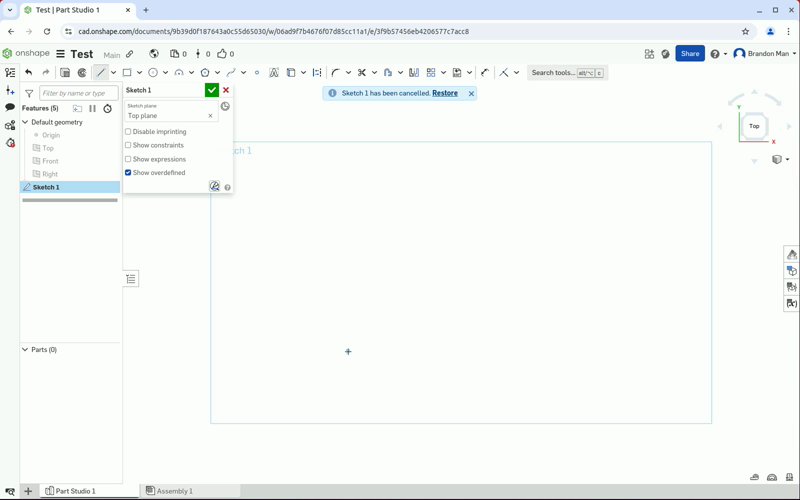
mouse_move(572, 351)
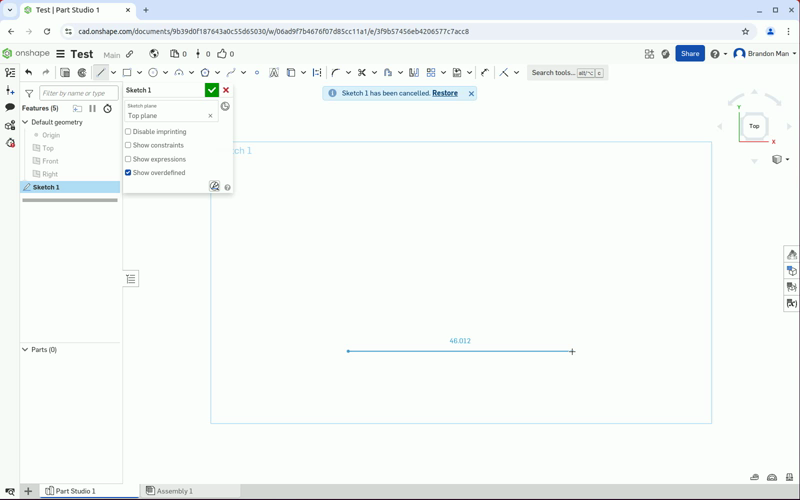
click(572, 351)
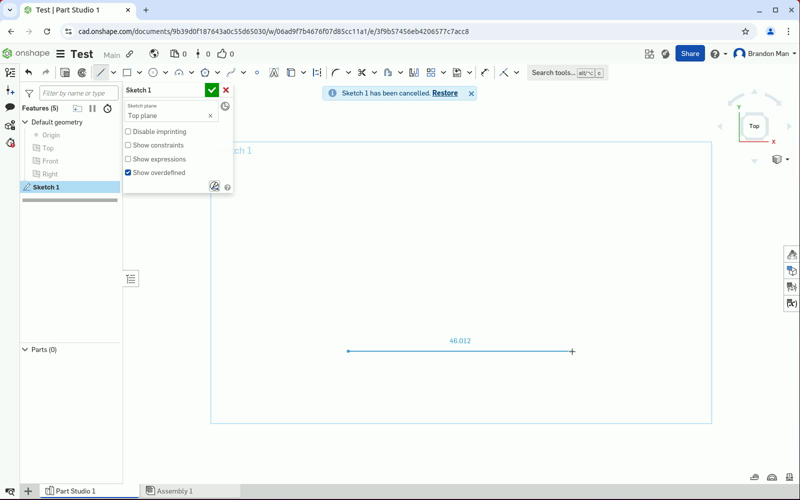
key_up(shift)
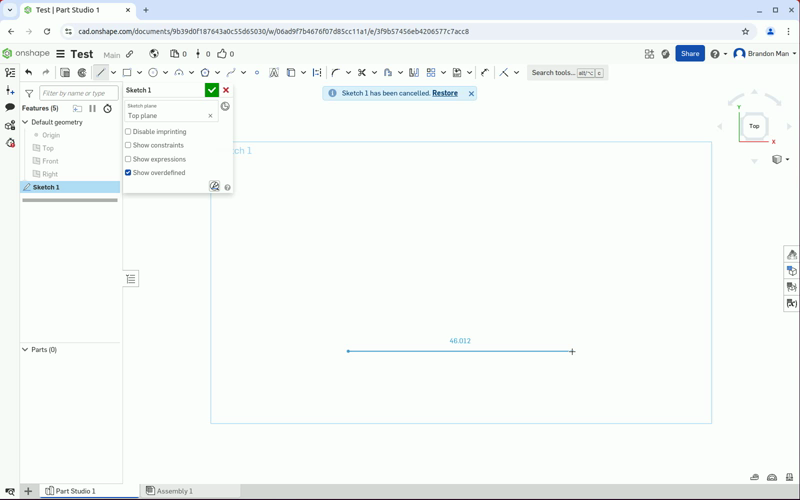
key_down(shift)
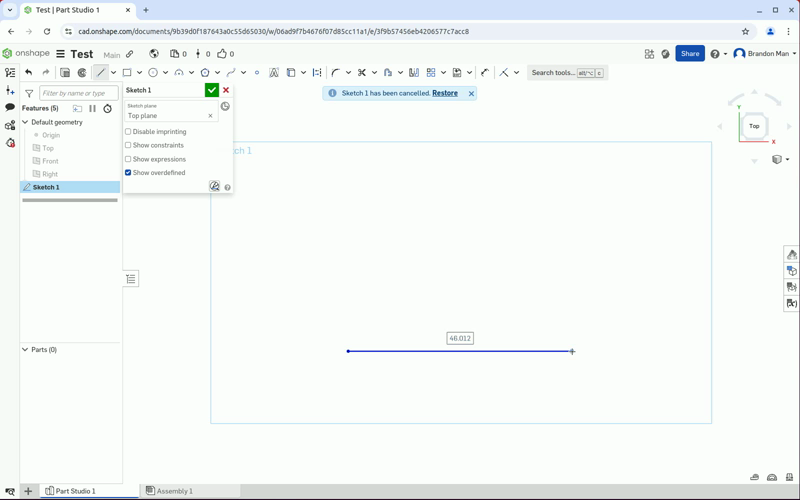
mouse_move(572, 216)
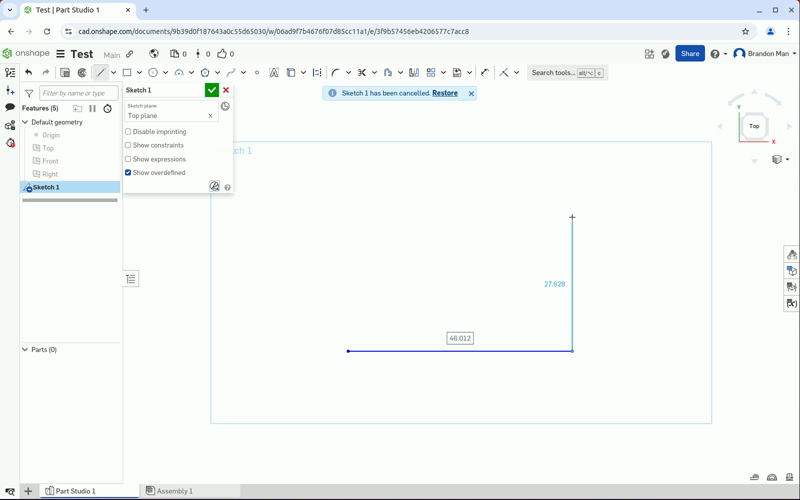
click(572, 216)
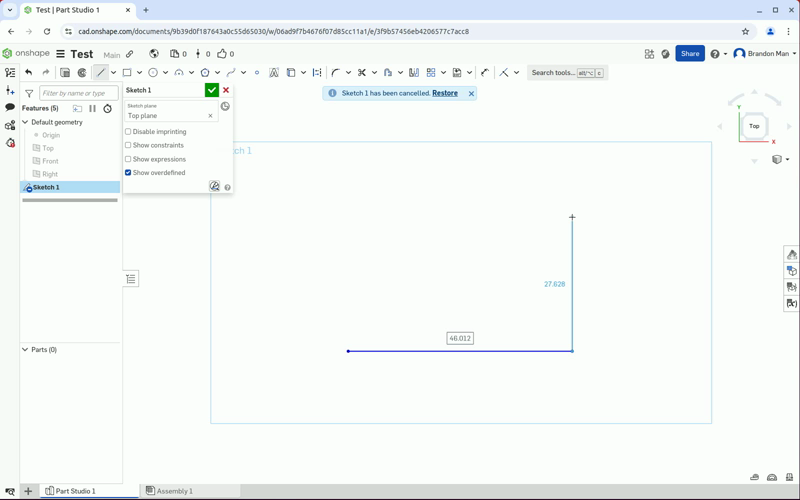
key_up(shift)
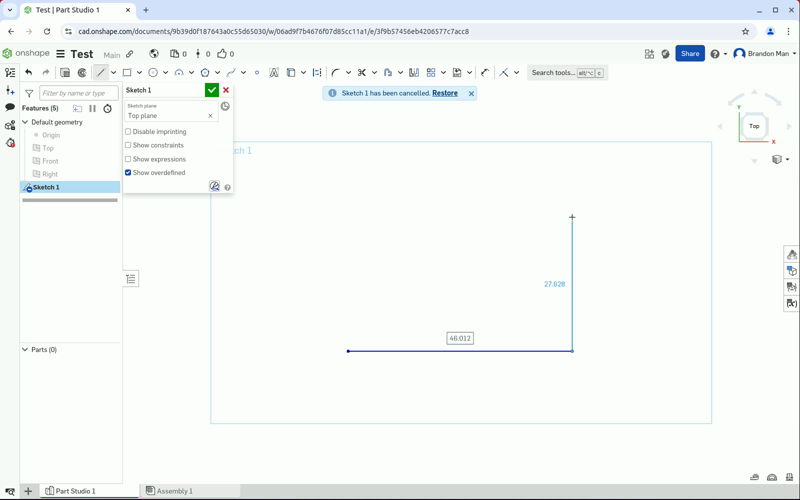
key_down(shift)
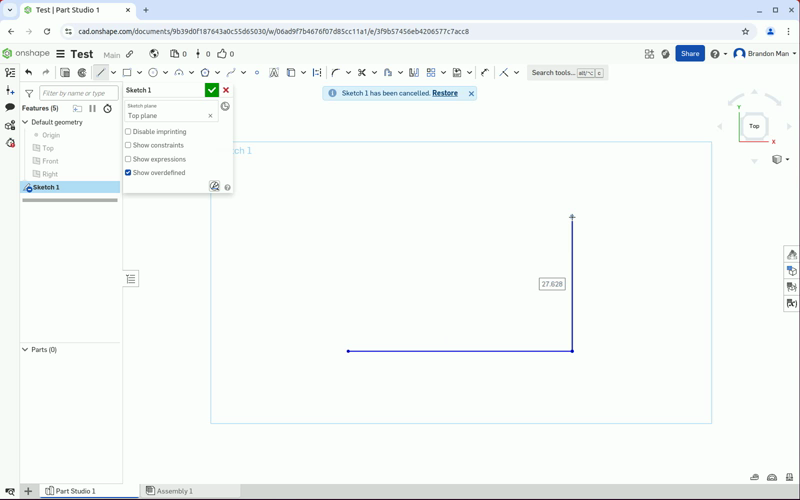
mouse_move(348, 216)
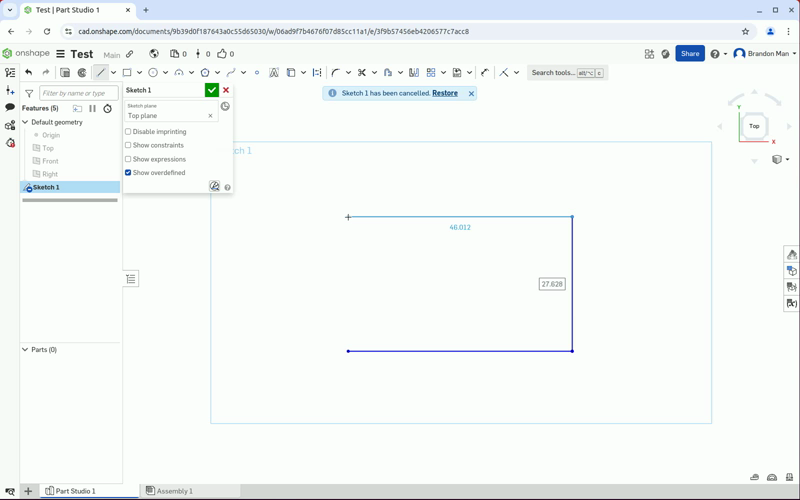
click(348, 216)
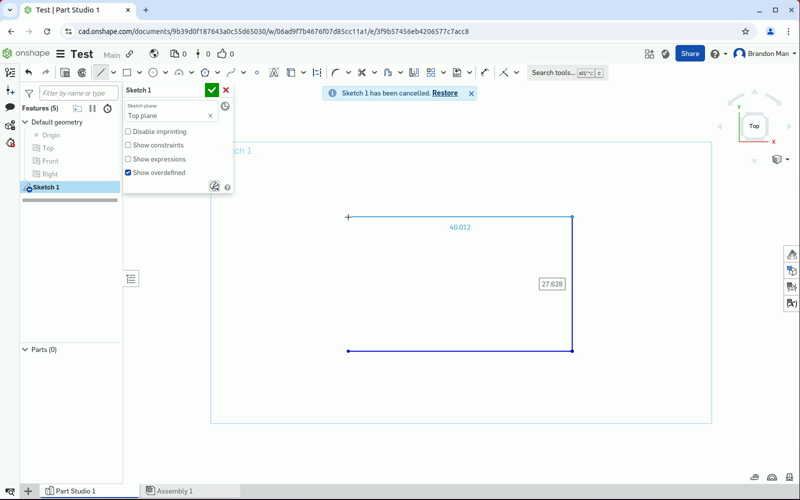
key_up(shift)
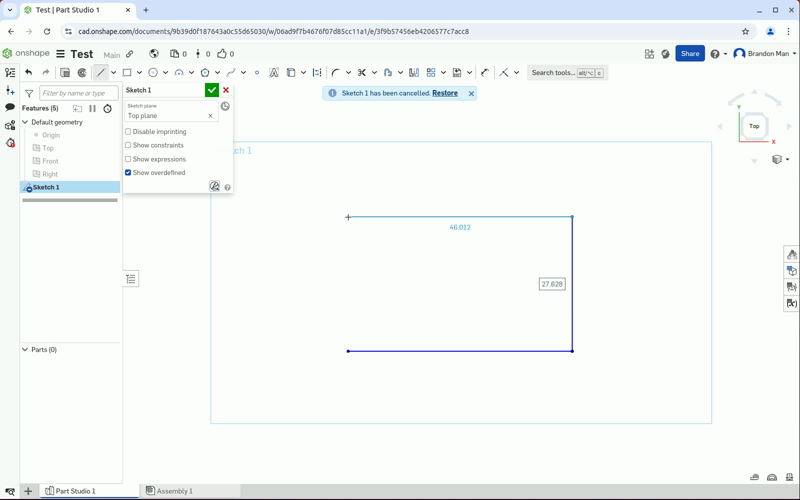
key_down(shift)
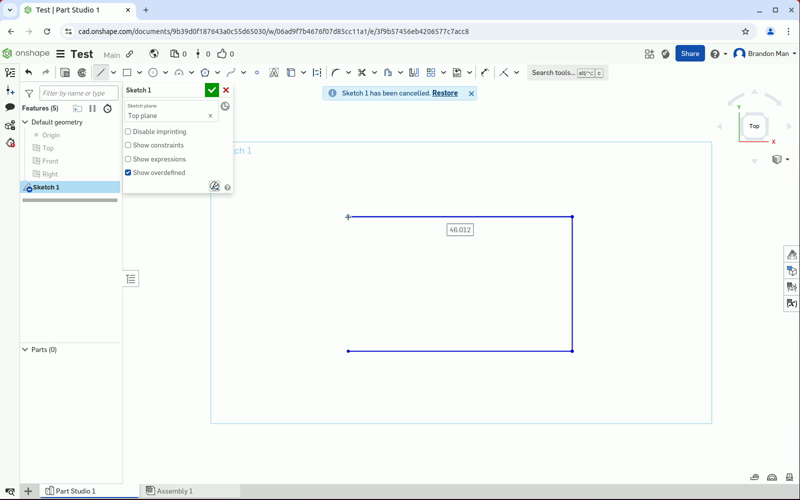
mouse_move(348, 351)
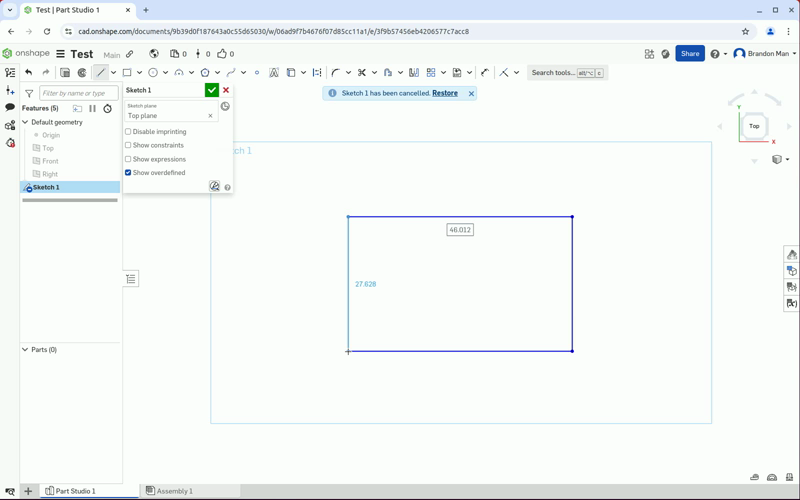
key_up(shift)
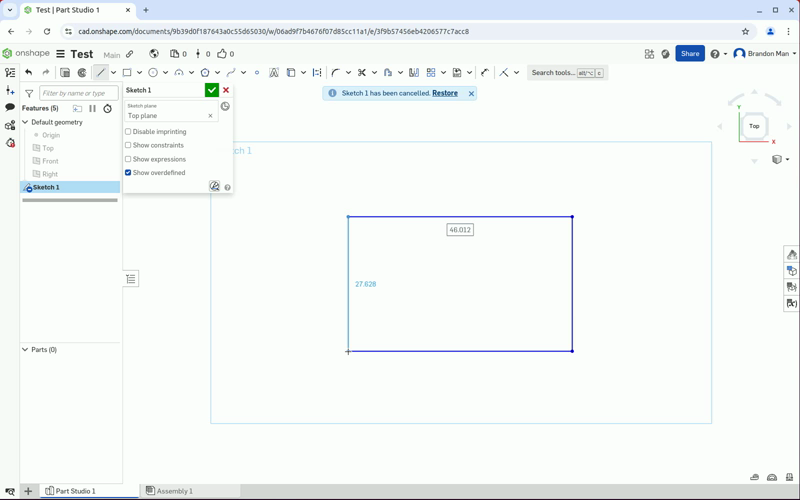
click(348, 351)
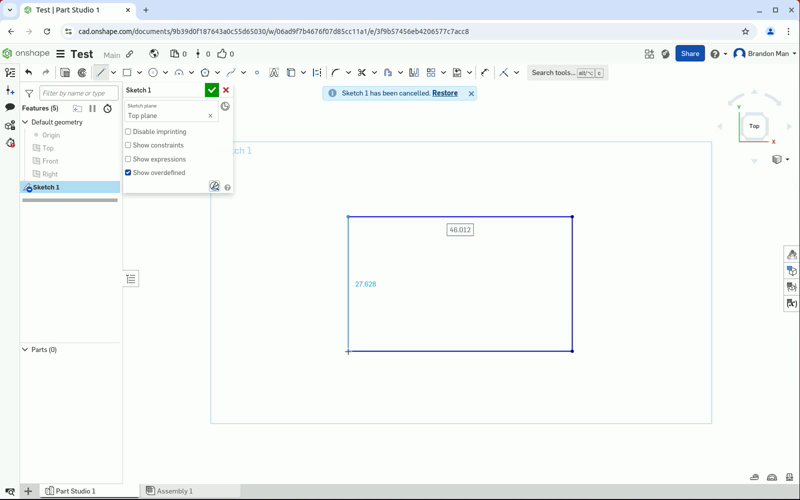
key(esc)
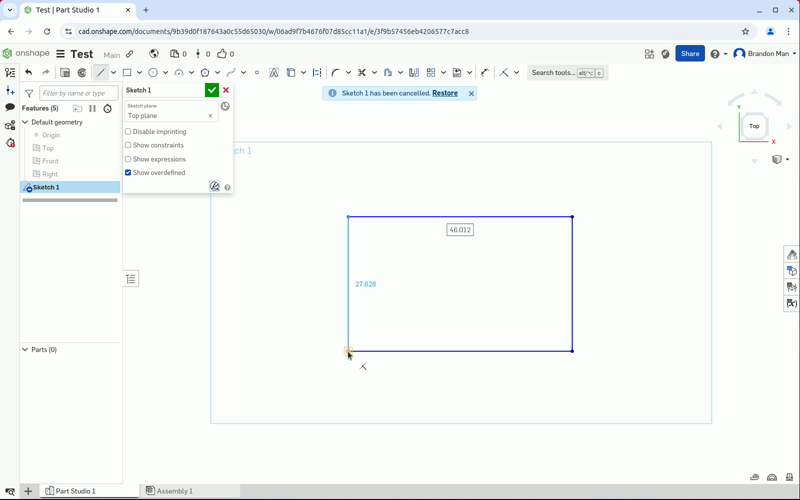
mouse_move(460, 276)
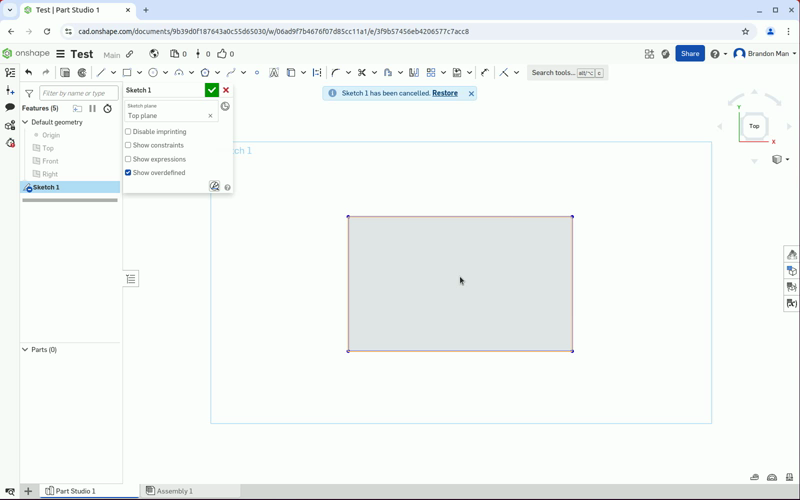
click(460, 276)
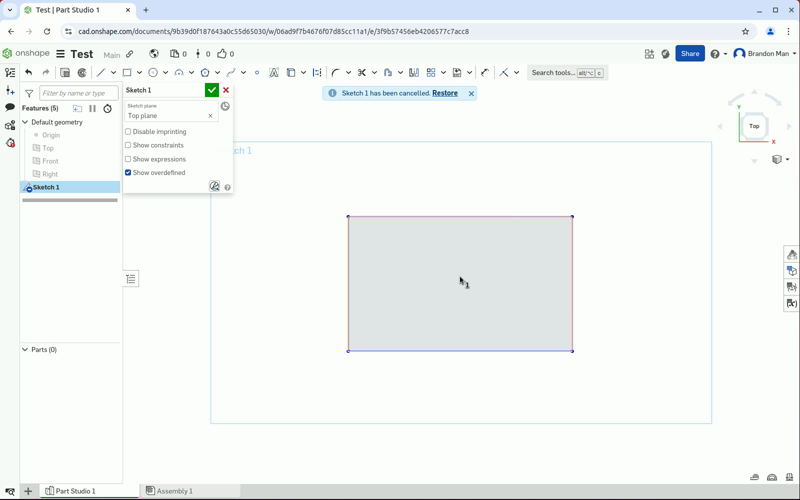
mouse_move(73, 352)
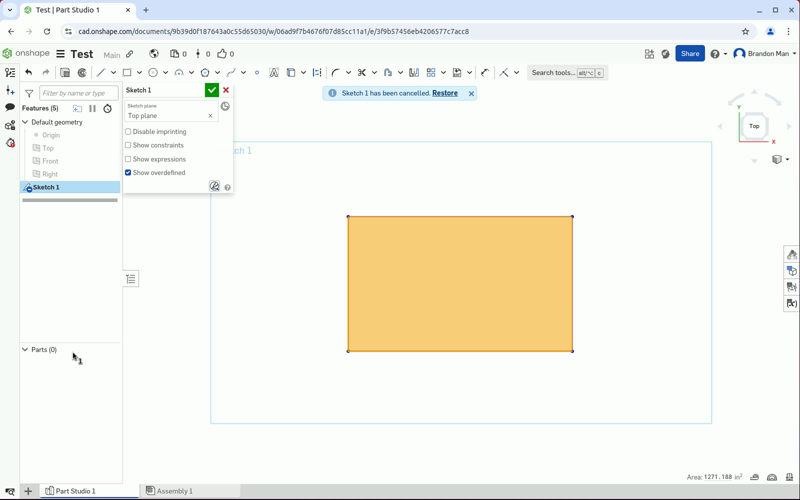
key(shift+y)
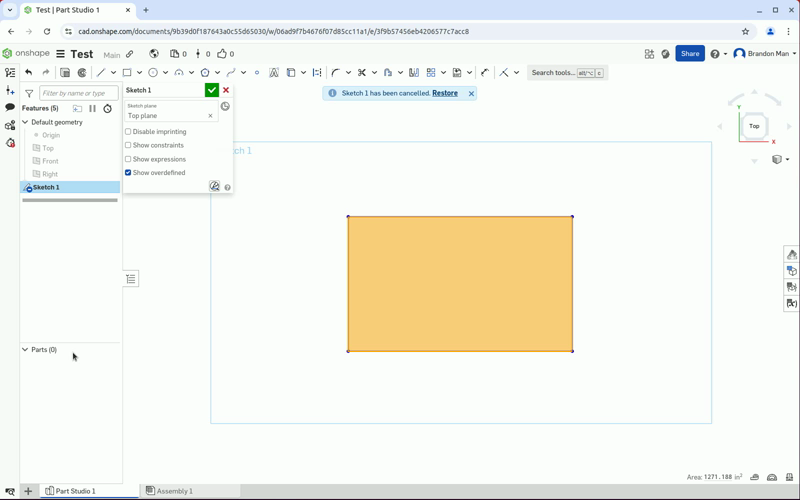
key(shift+e)
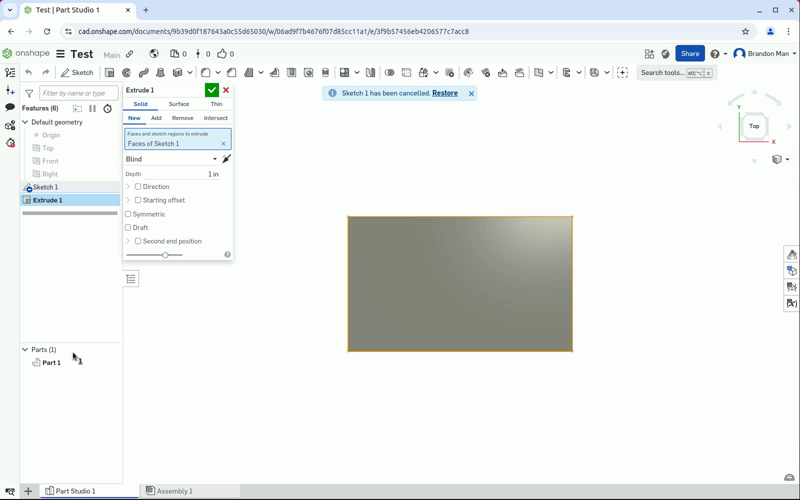
mouse_move(143, 106)
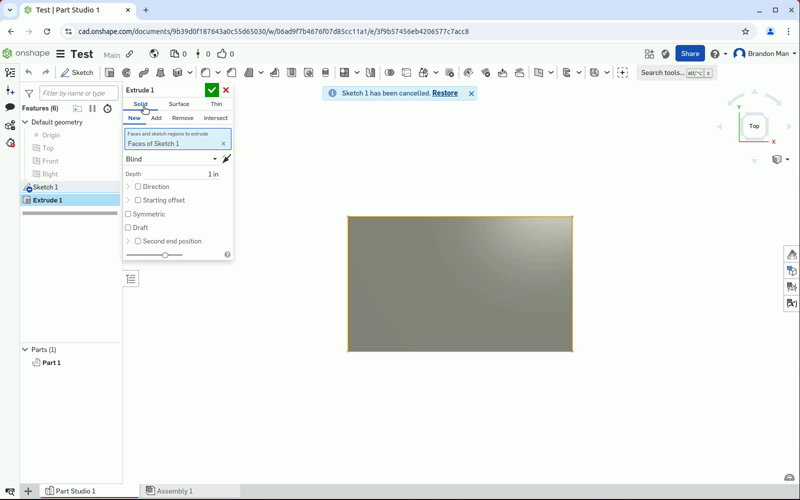
click(143, 106)
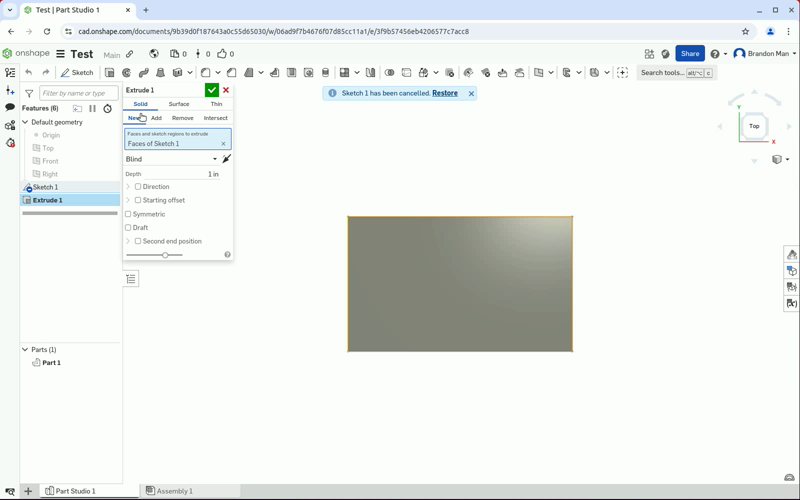
mouse_move(137, 120)
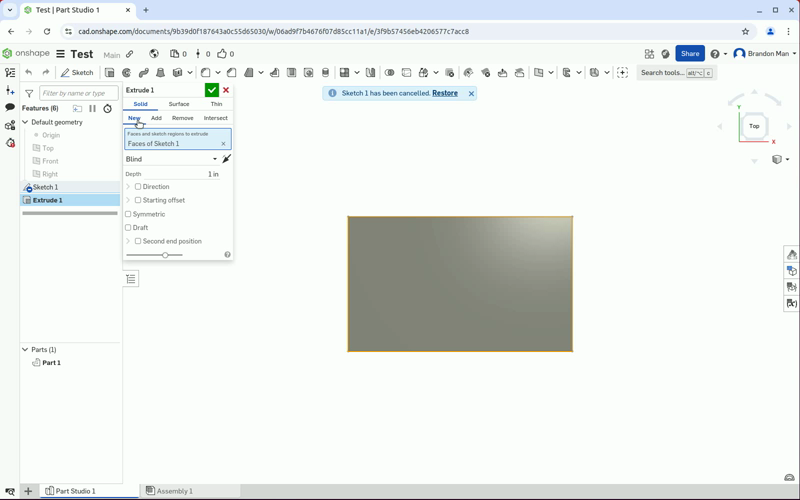
click(137, 120)
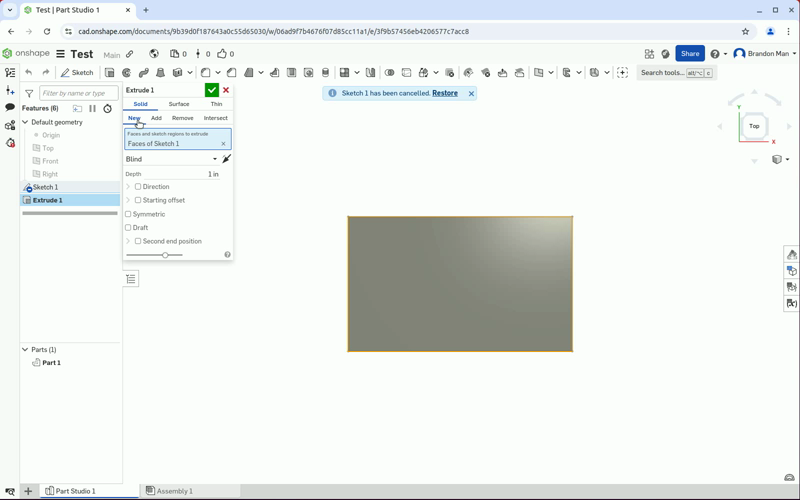
key(tab, 4)
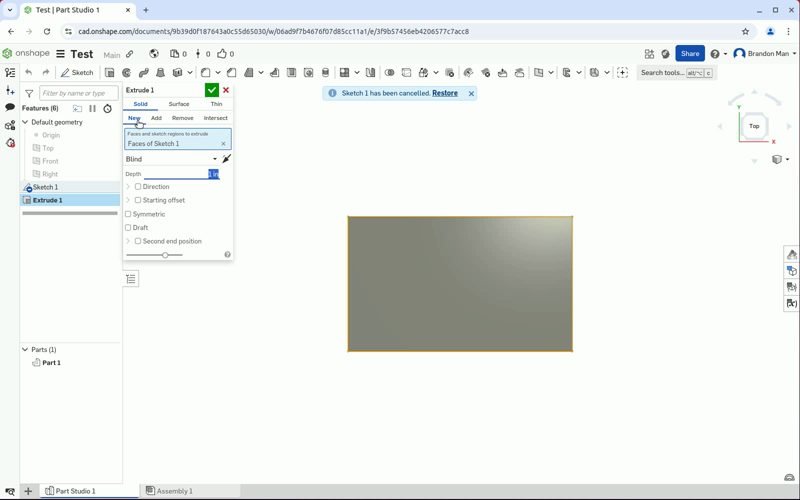
text(-0.241)
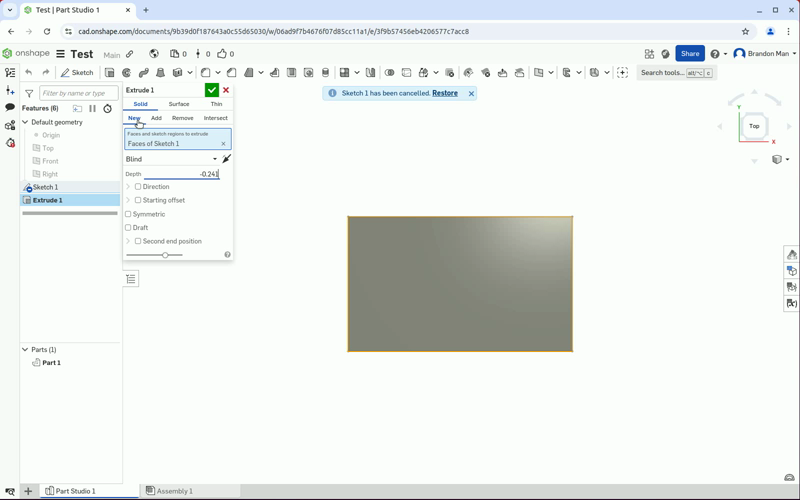
key(enter)
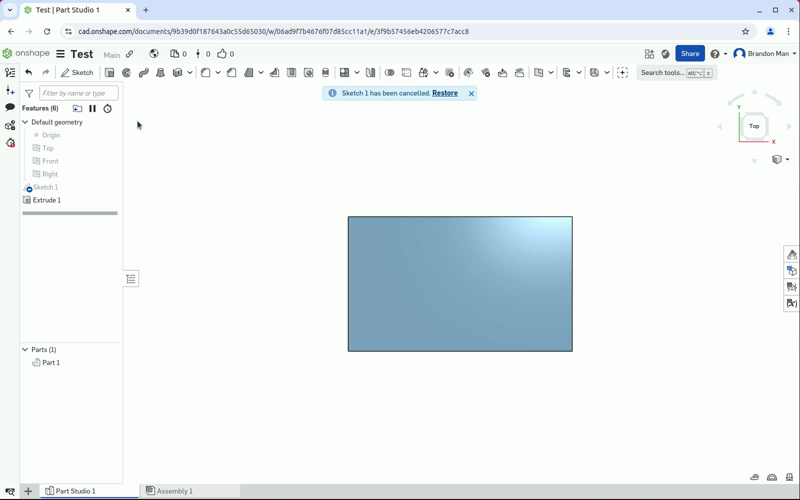
key(shift+h)
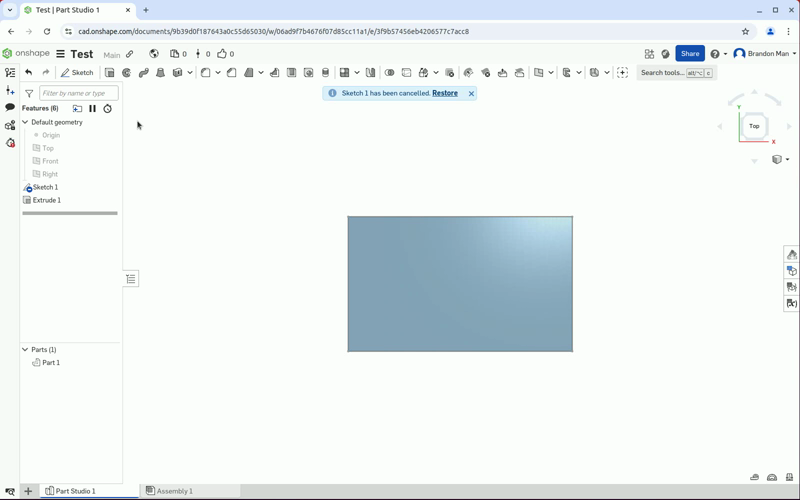
key(shift+h)
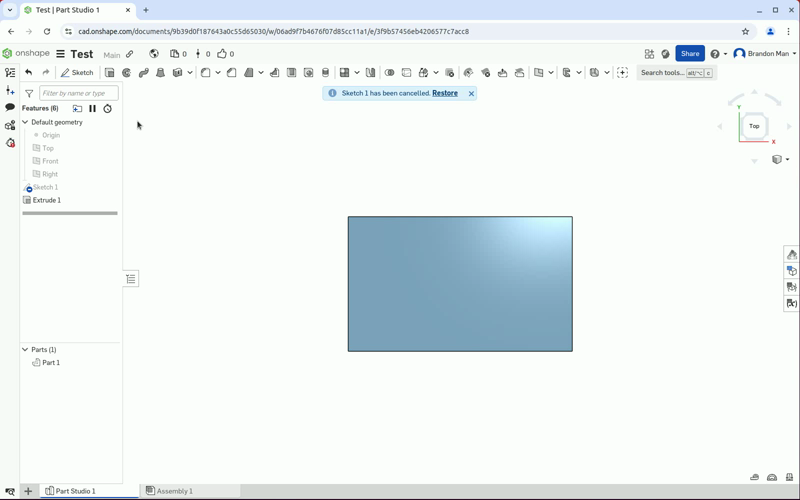
mouse_move(73, 189)
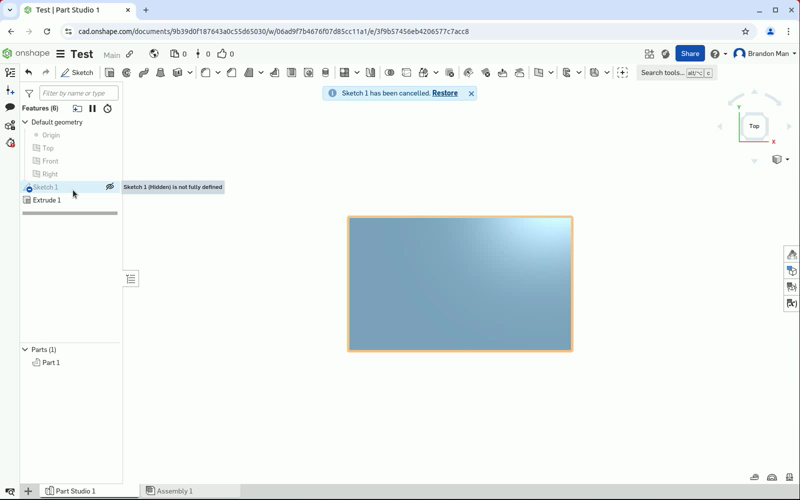
click(73, 189)
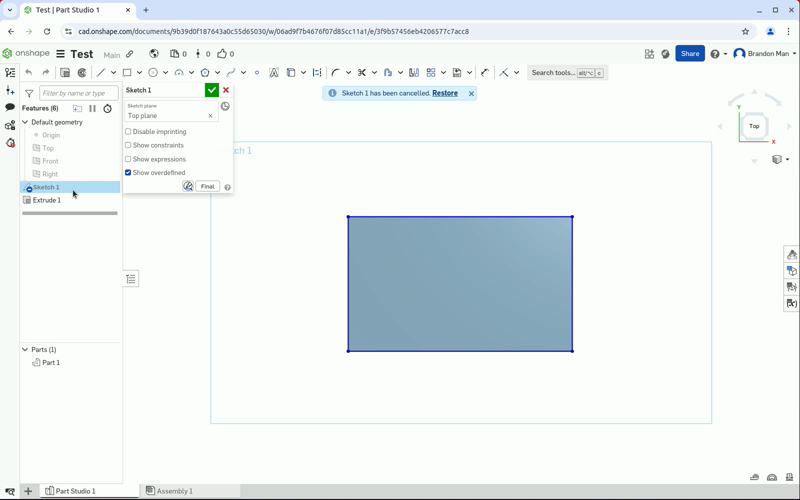
mouse_move(229, 92)
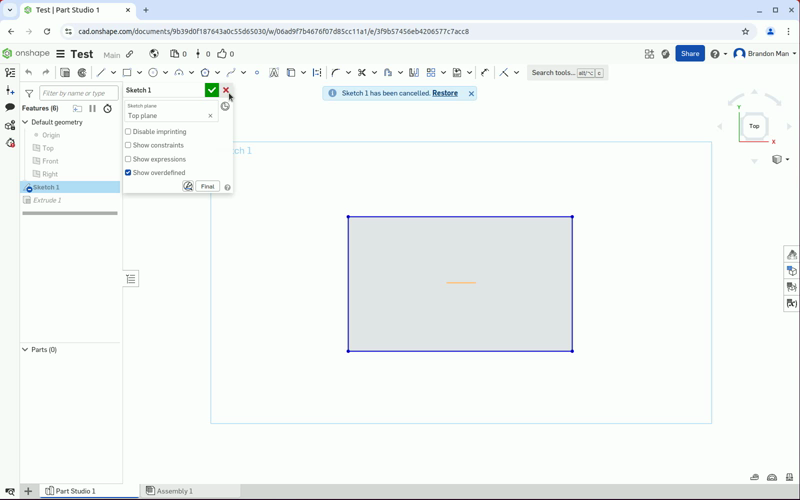
click(229, 92)
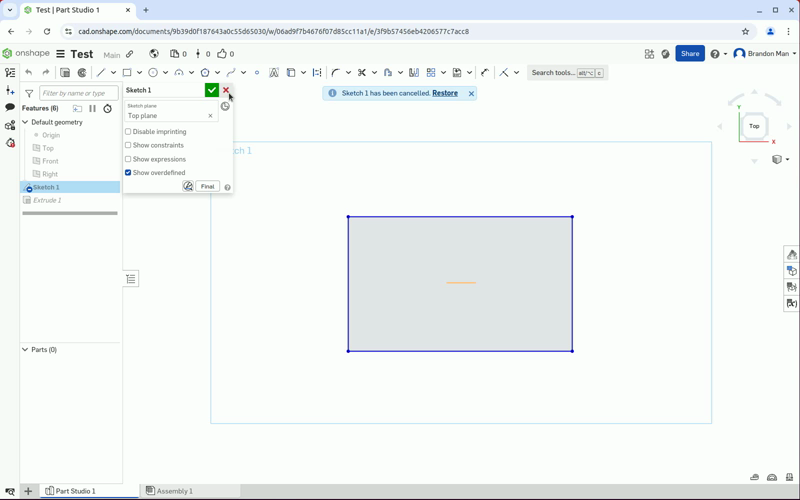
key(shift+s)
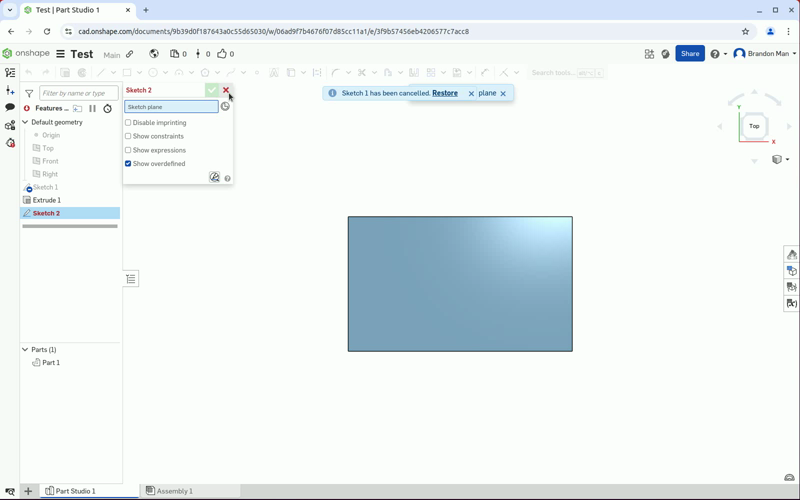
mouse_move(73, 150)
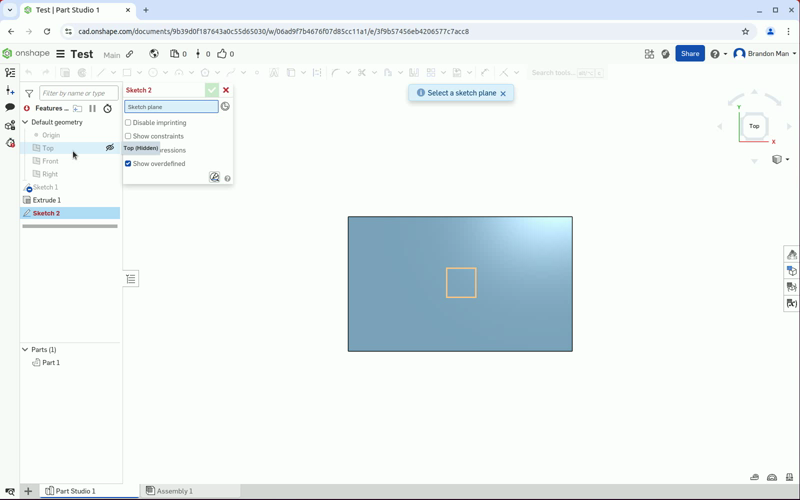
click(73, 150)
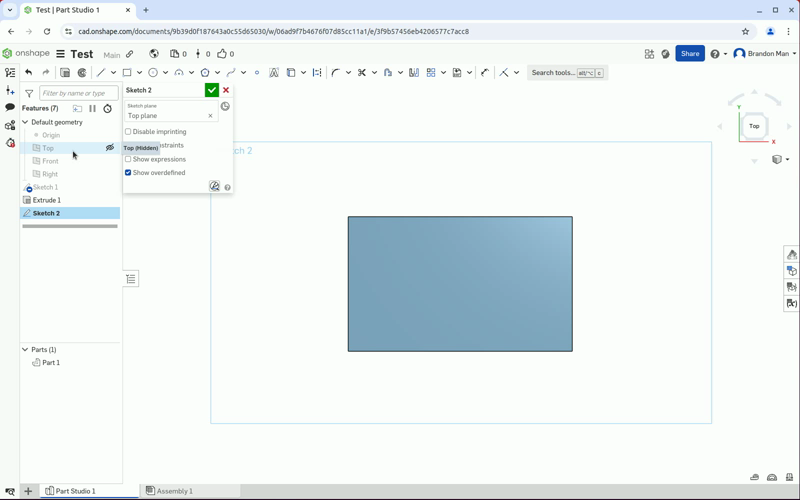
mouse_move(73, 352)
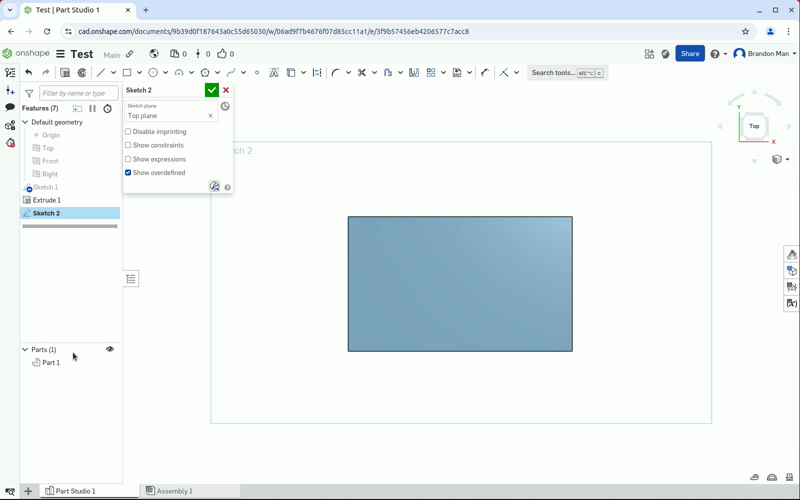
key(y)
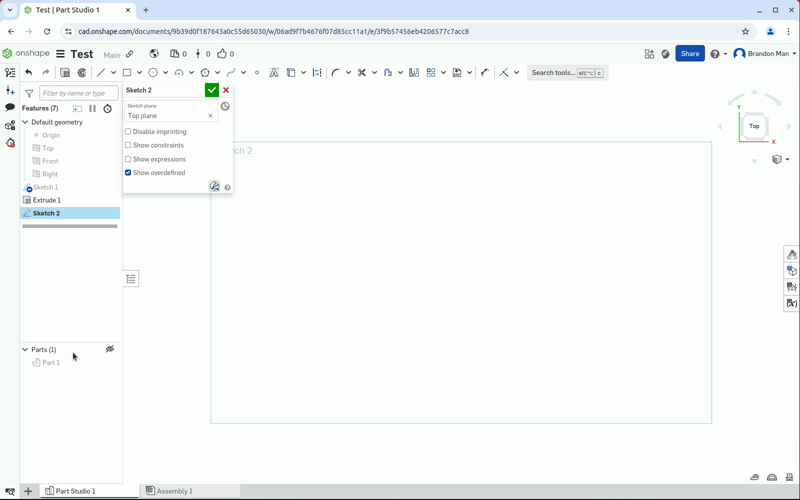
key(l)
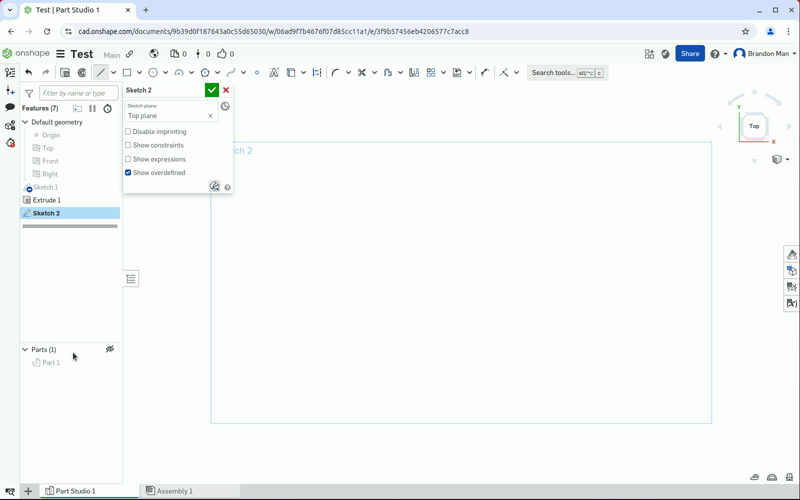
key_down(shift)
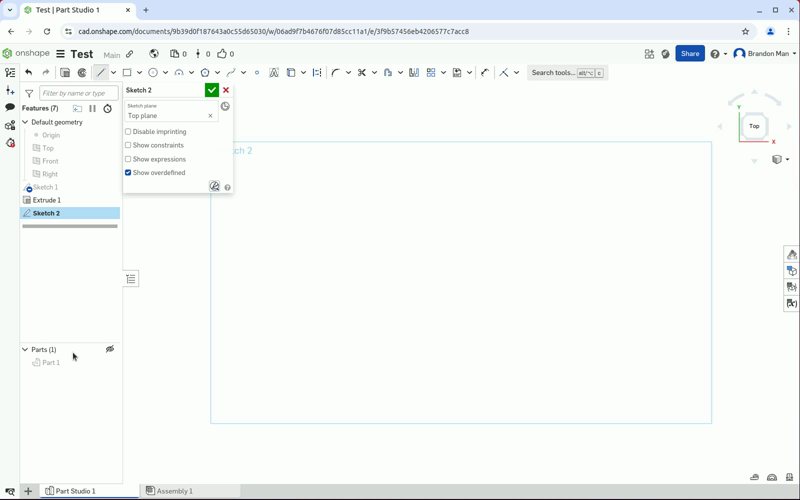
mouse_move(348, 351)
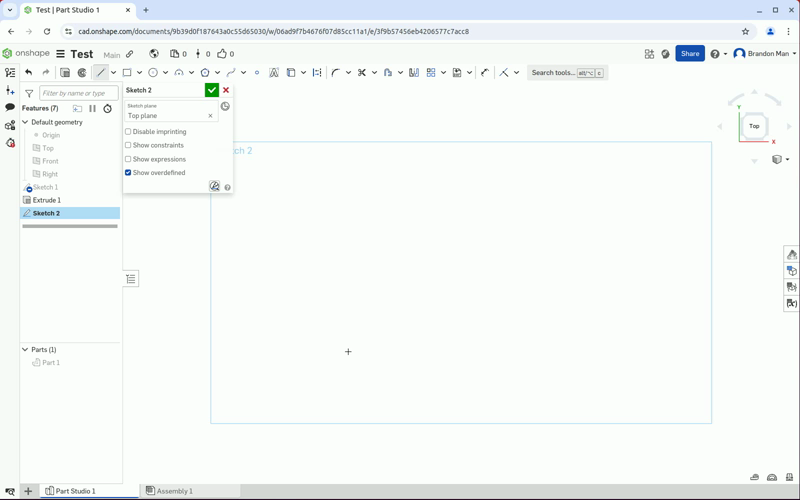
click(348, 351)
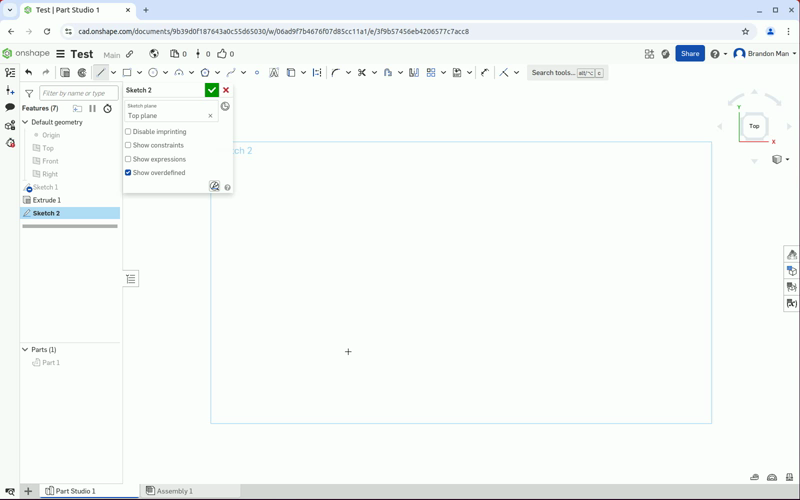
key_up(shift)
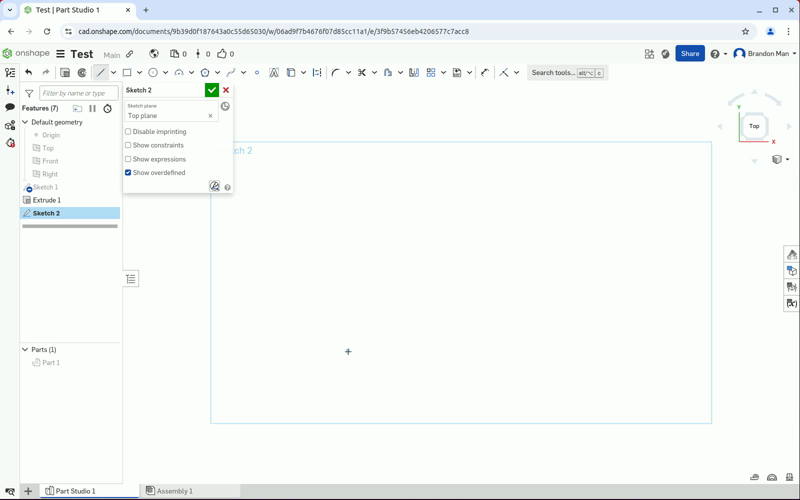
key_down(shift)
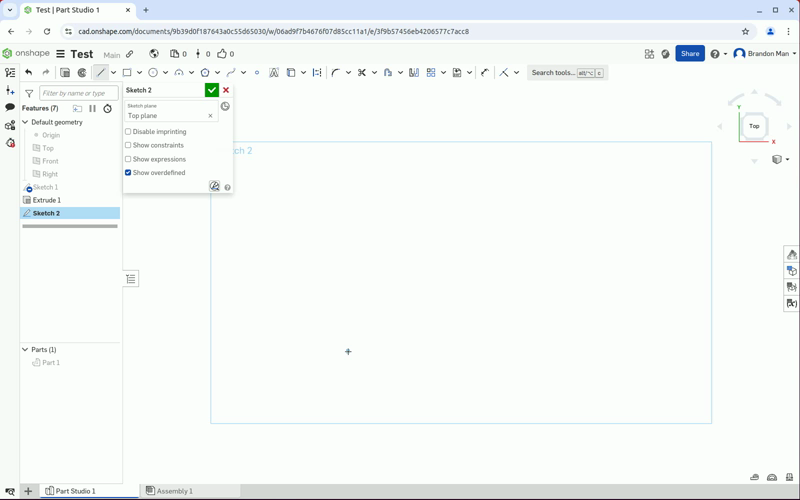
mouse_move(572, 351)
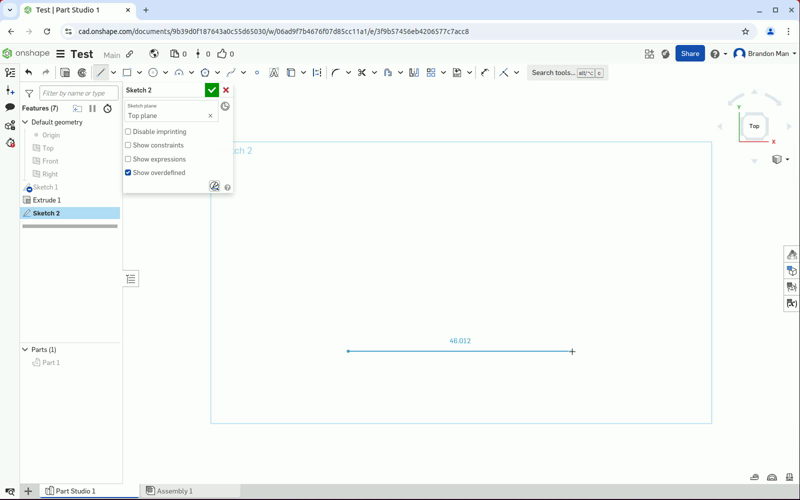
click(572, 351)
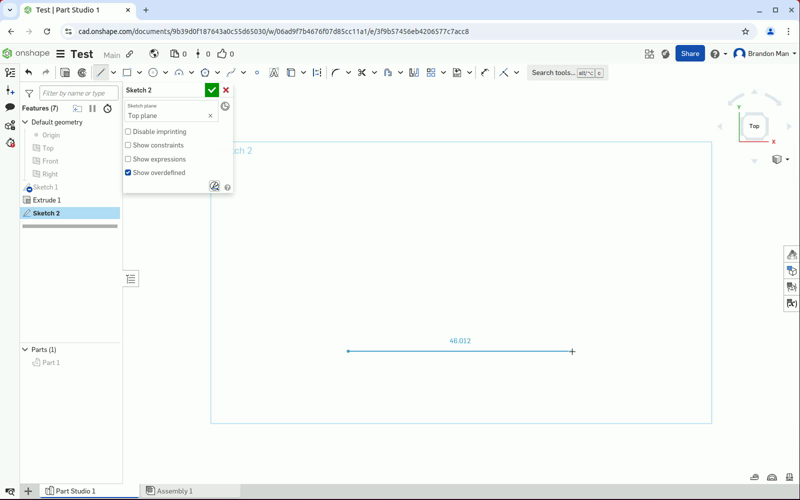
key_up(shift)
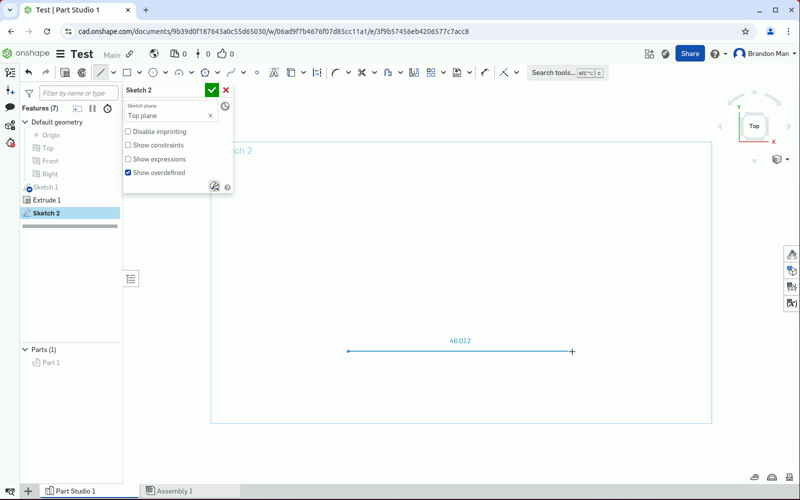
key_down(shift)
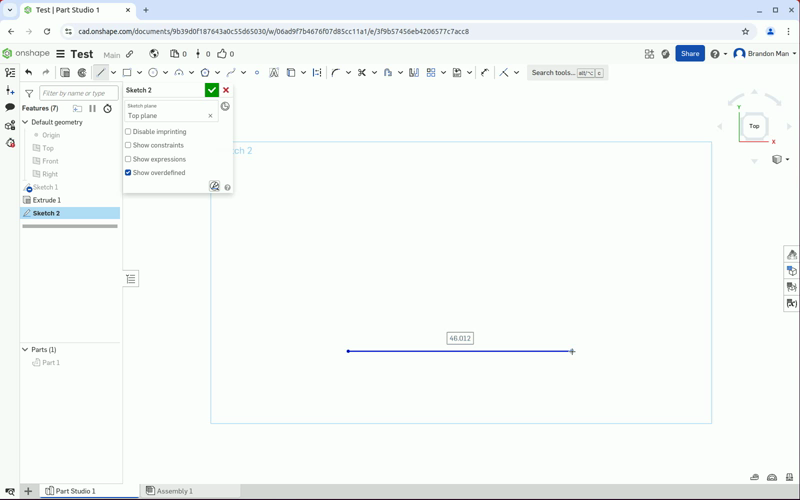
mouse_move(572, 216)
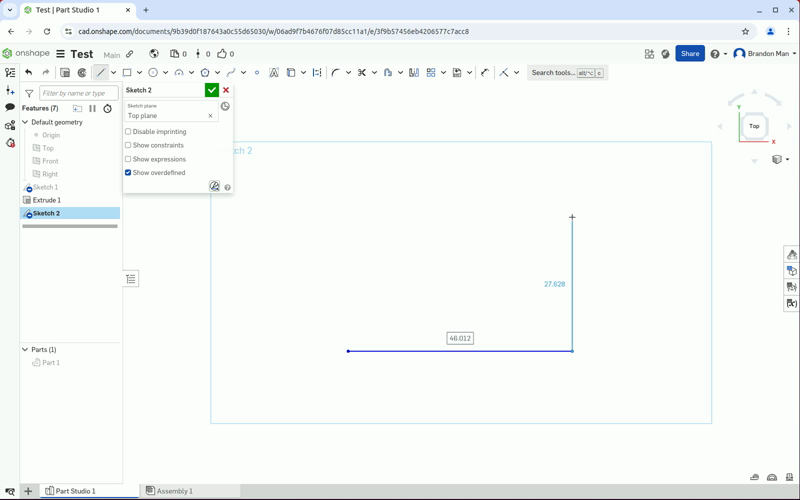
click(572, 216)
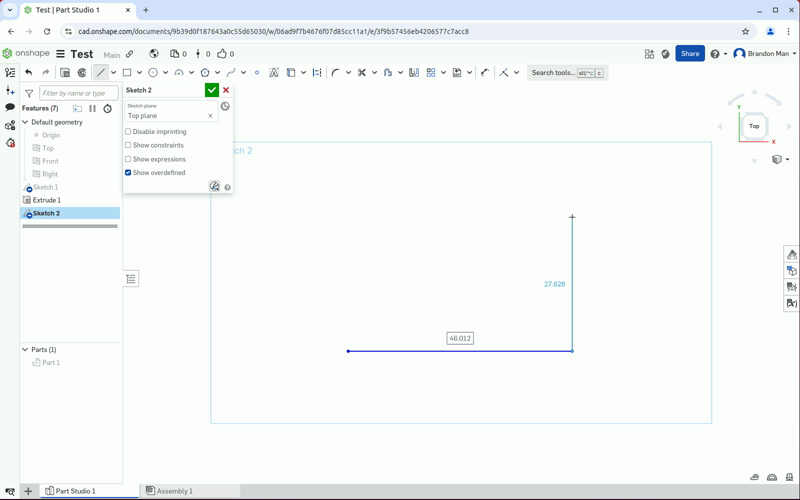
key_up(shift)
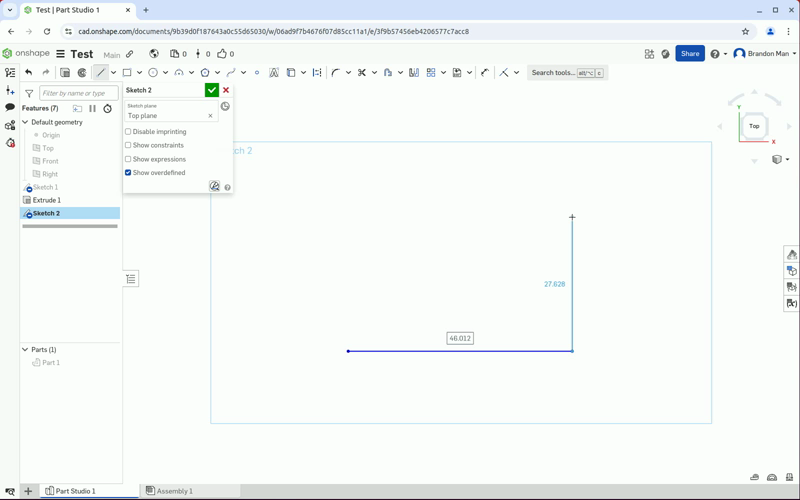
key_down(shift)
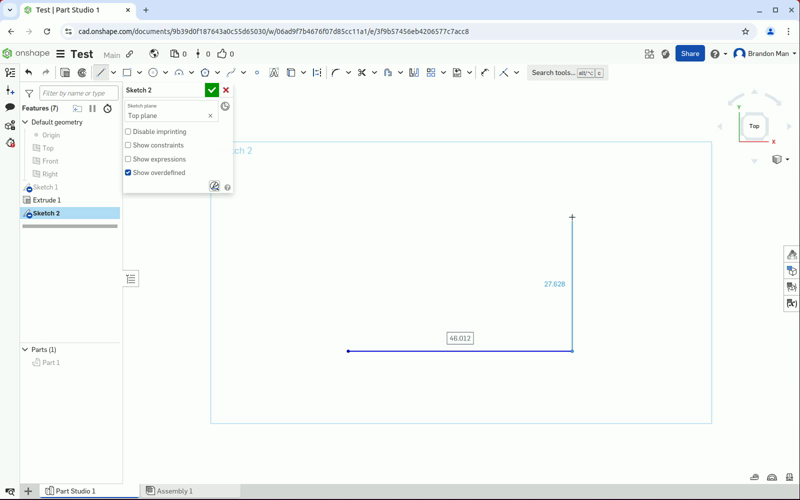
mouse_move(348, 216)
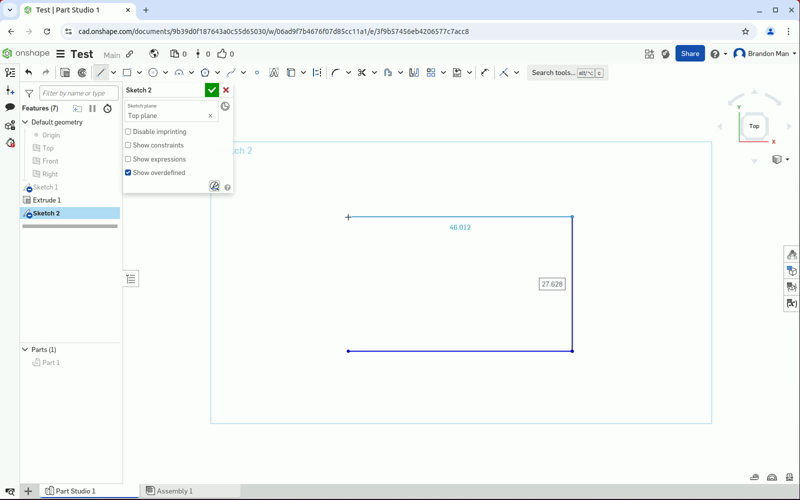
click(348, 216)
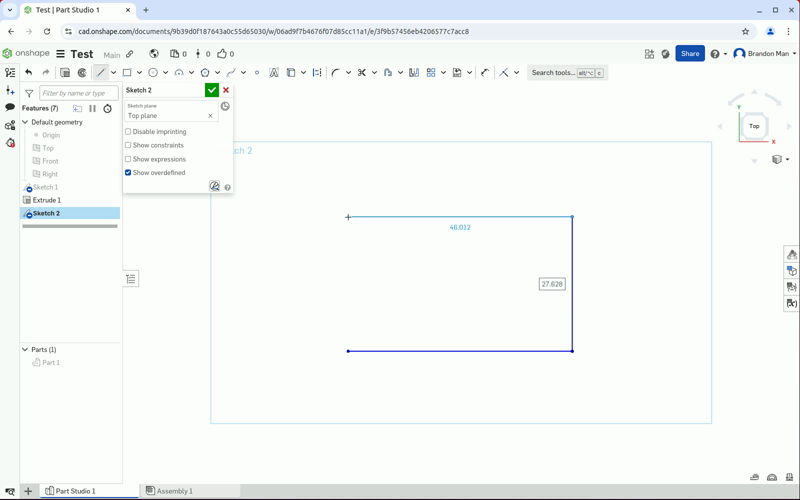
key_up(shift)
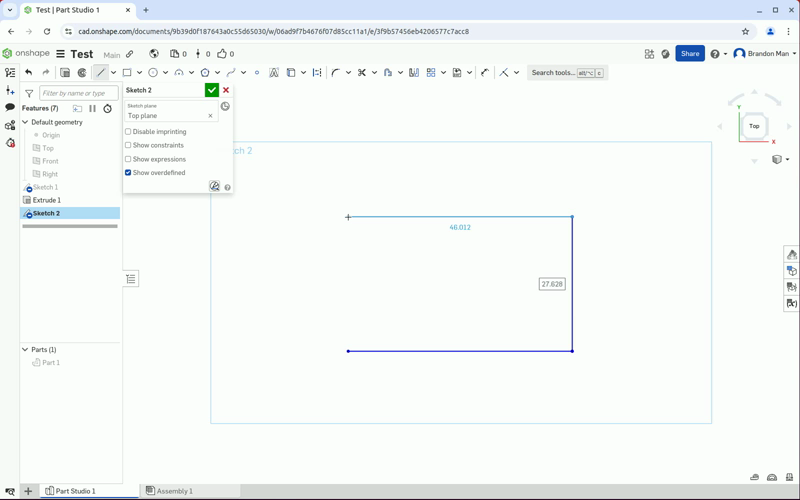
key_down(shift)
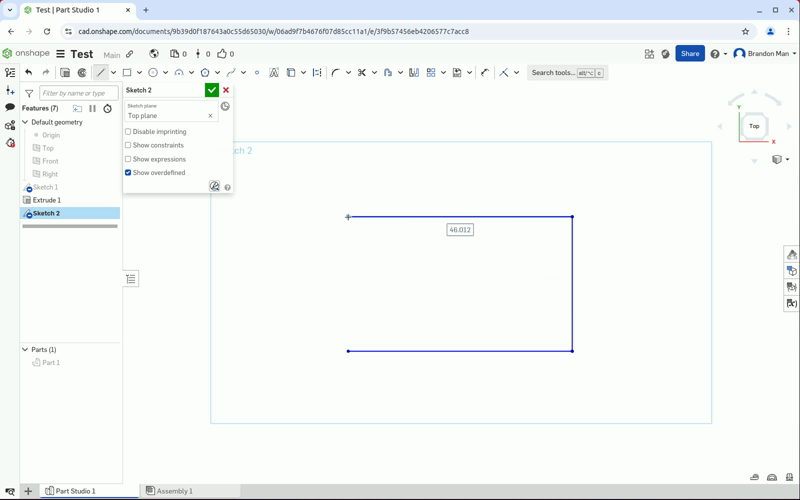
mouse_move(348, 351)
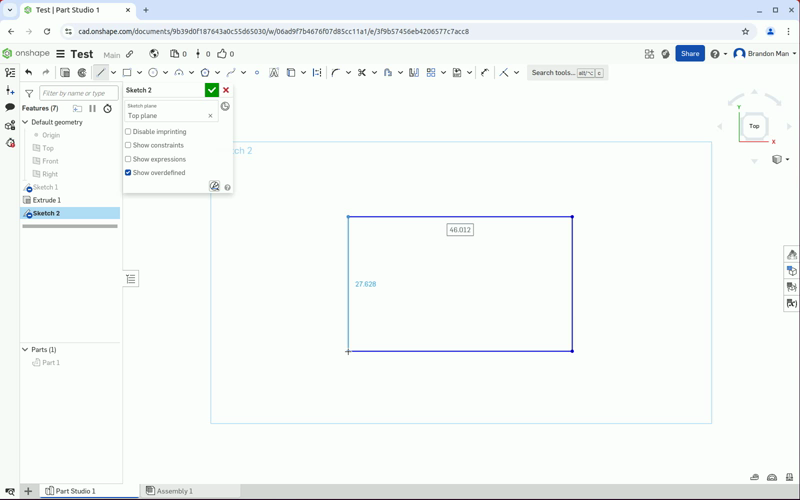
key_up(shift)
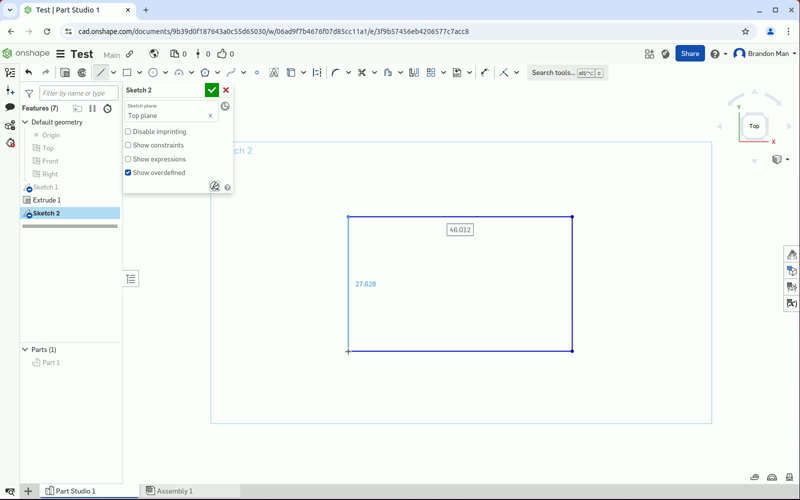
click(348, 351)
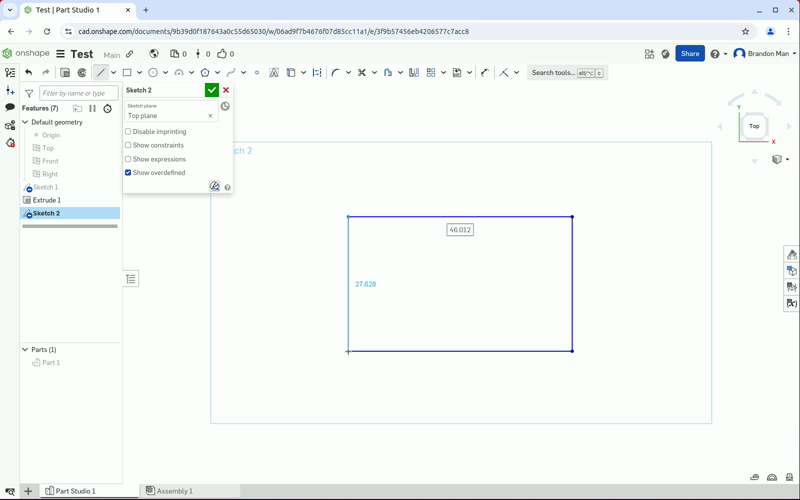
key(esc)
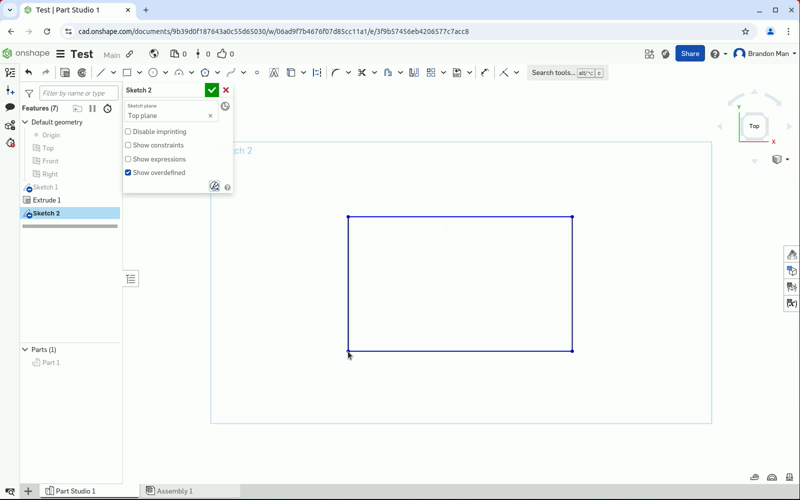
mouse_move(518, 291)
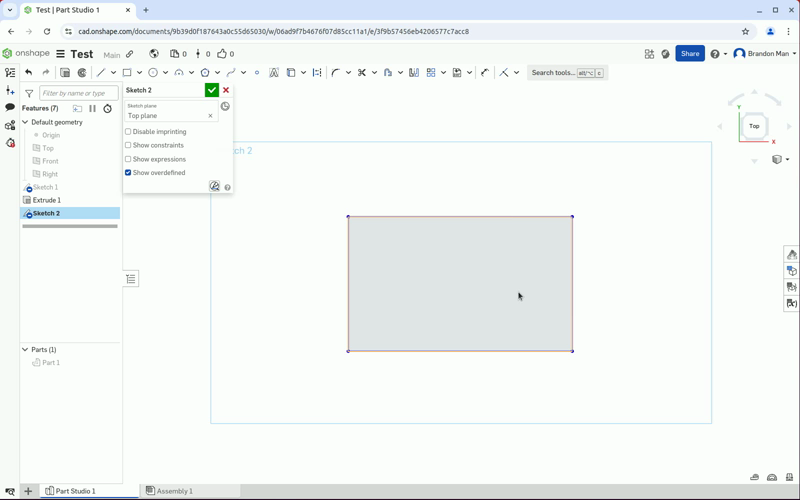
click(518, 291)
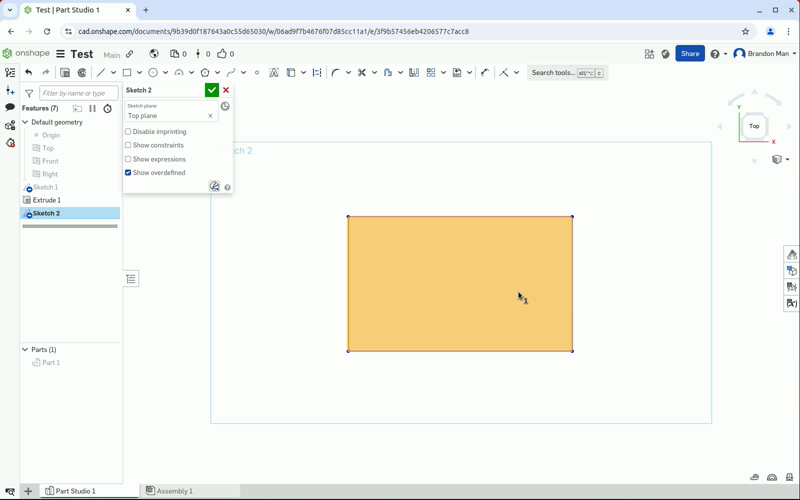
mouse_move(73, 352)
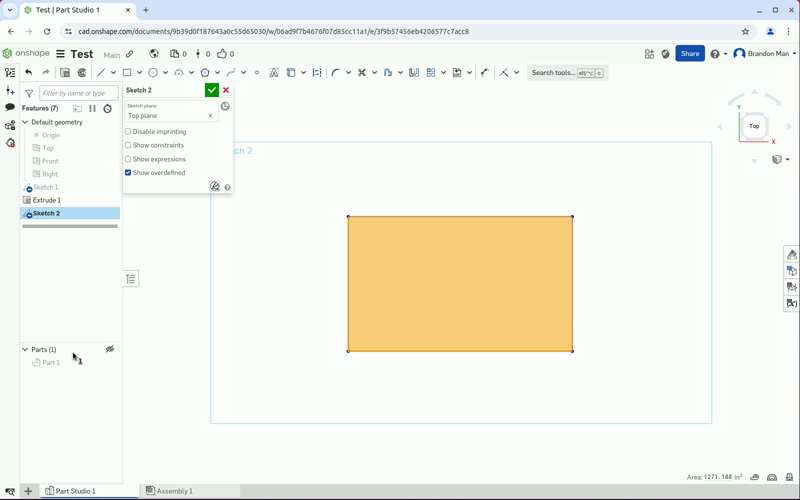
key(shift+y)
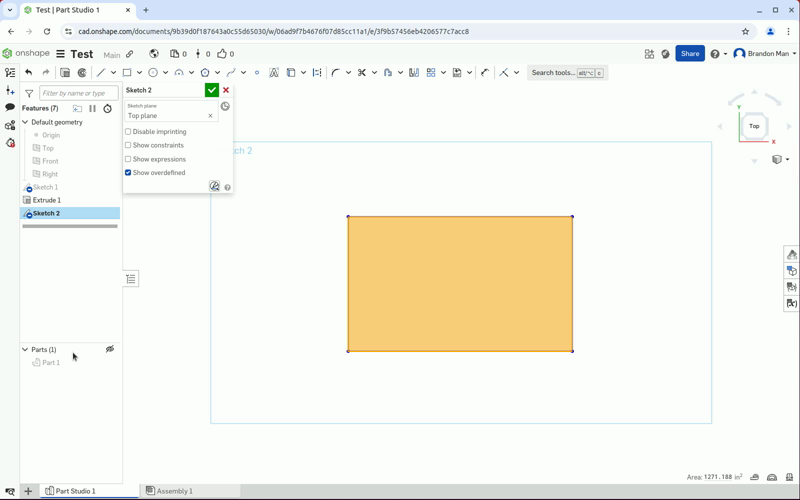
key(shift+e)
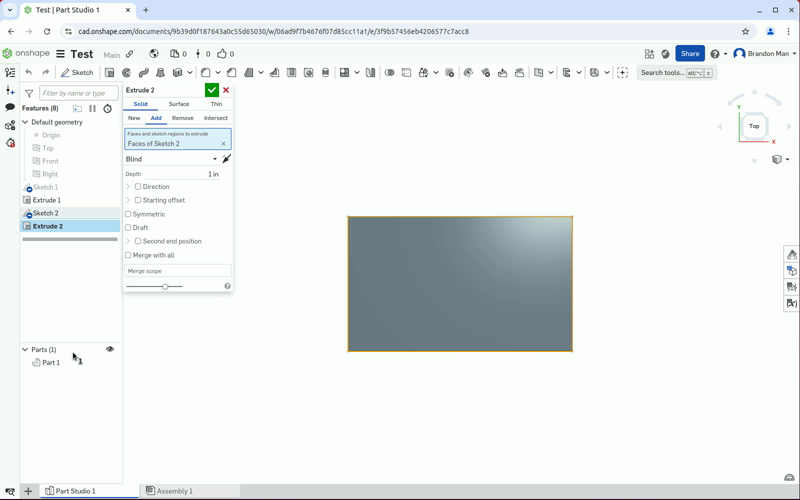
mouse_move(143, 106)
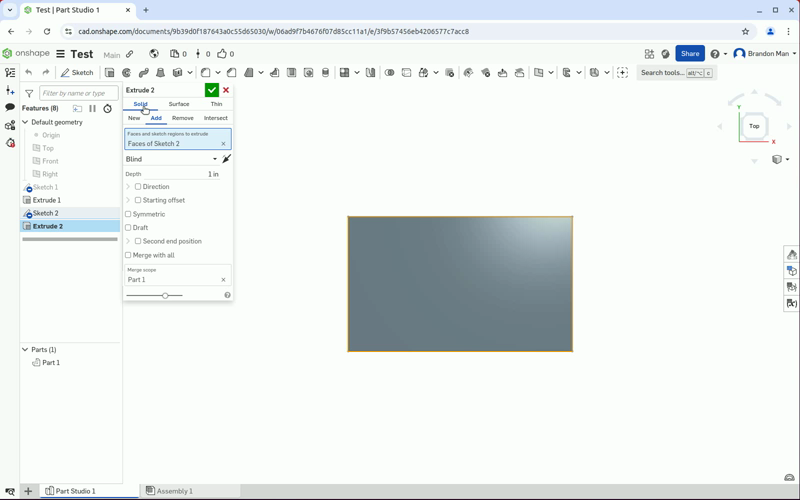
click(143, 106)
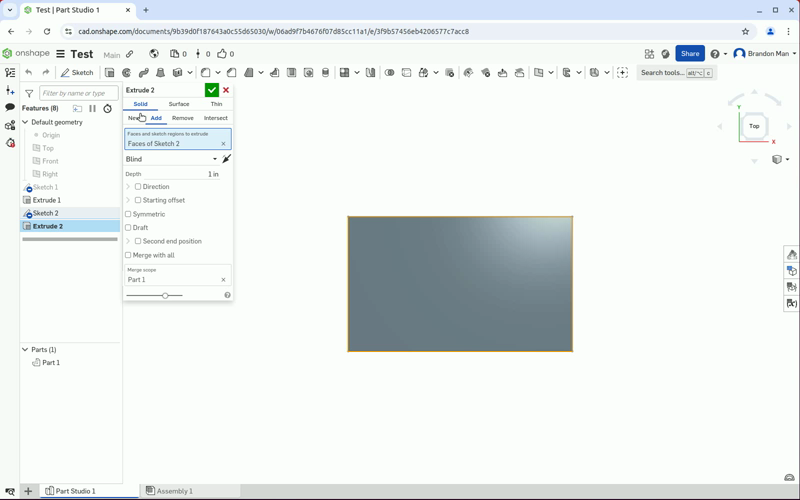
mouse_move(137, 120)
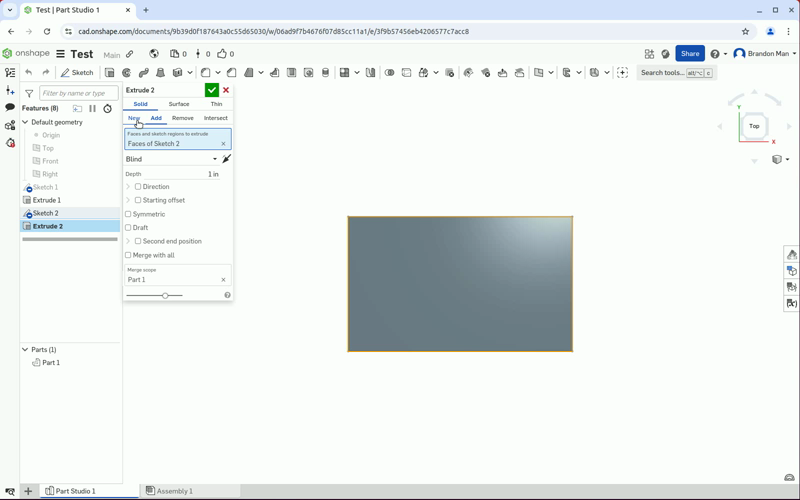
click(137, 120)
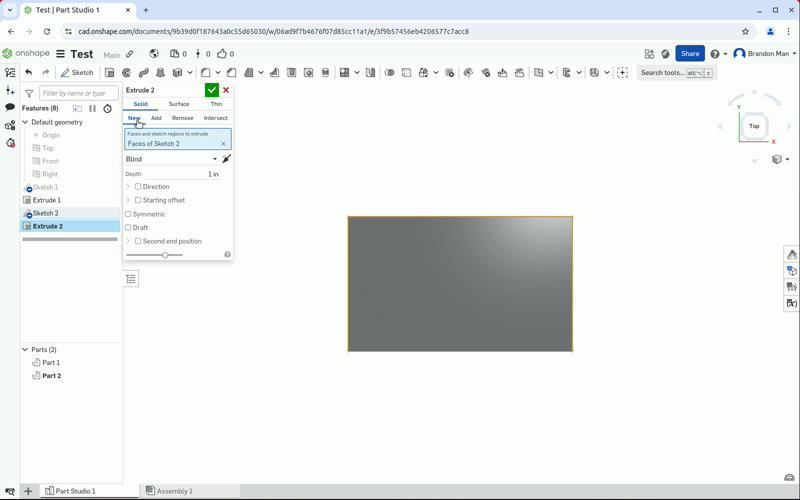
key(tab, 4)
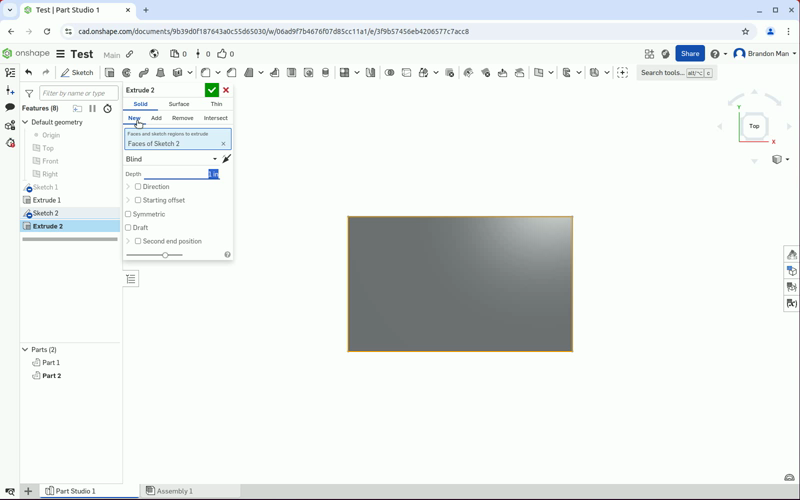
text(-0.241)
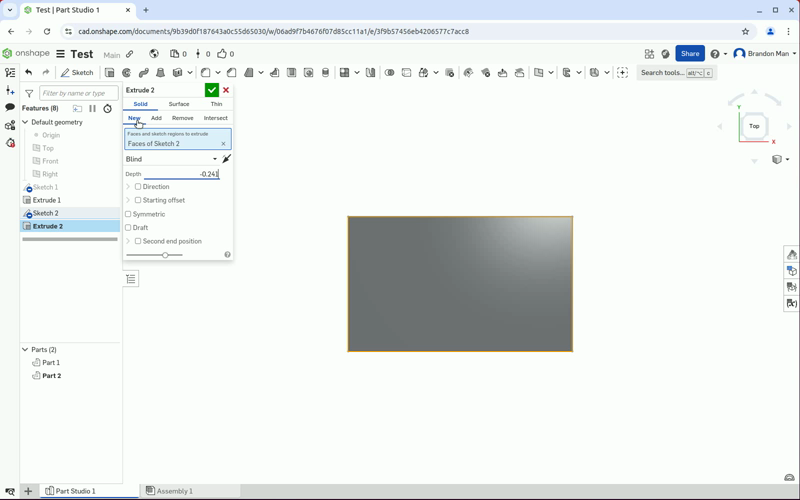
key(enter)
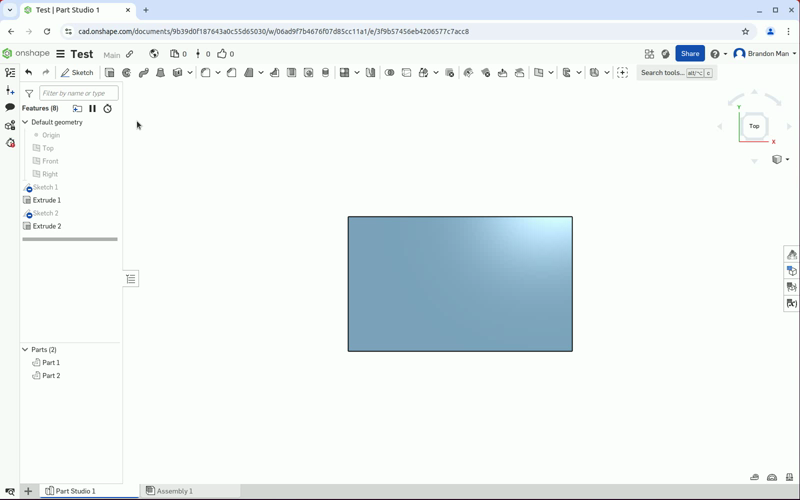
key(shift+h)
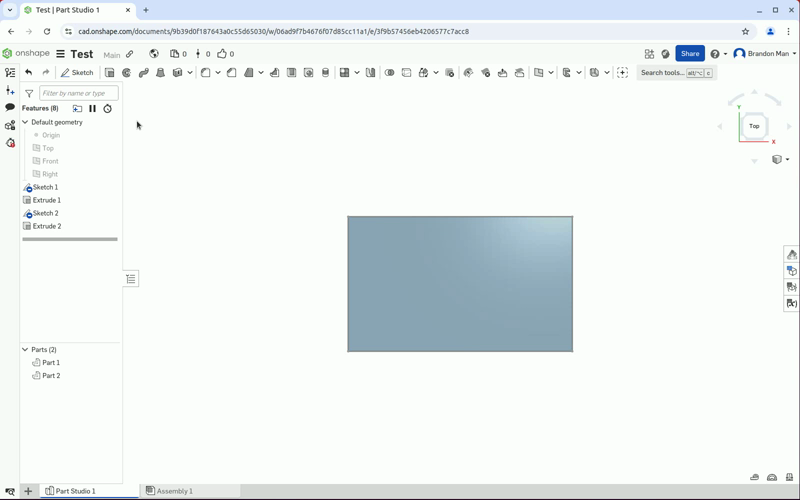
key(shift+h)
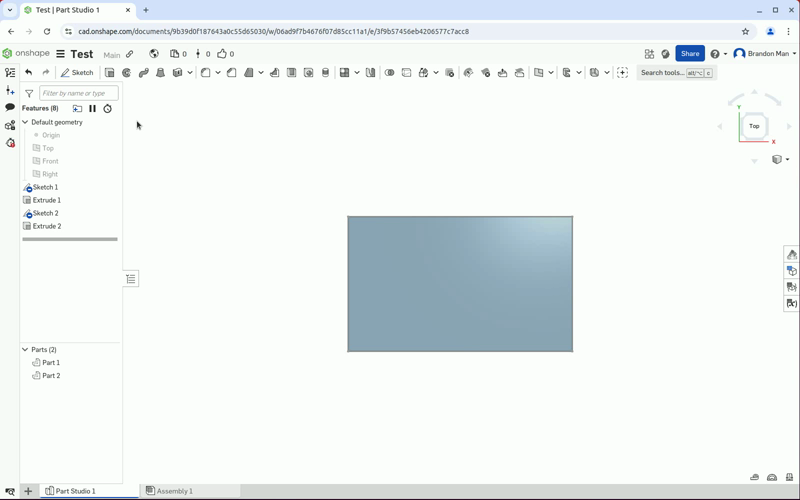
key(shift+7)
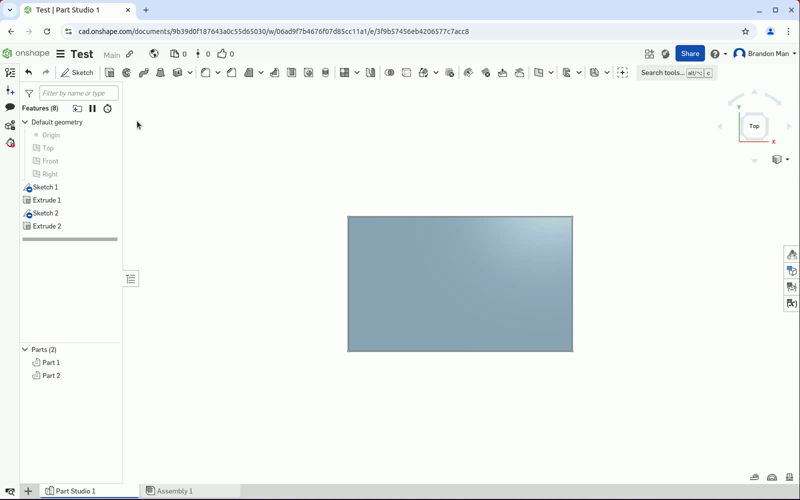
key(up, 3)
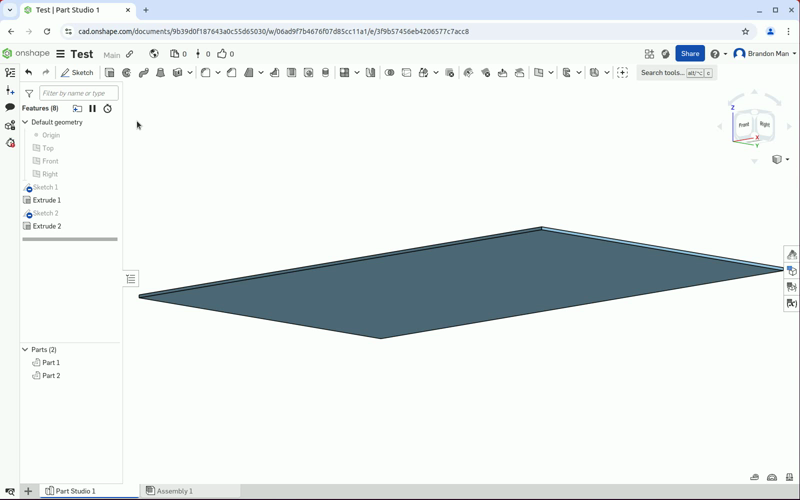
key(left, 3)
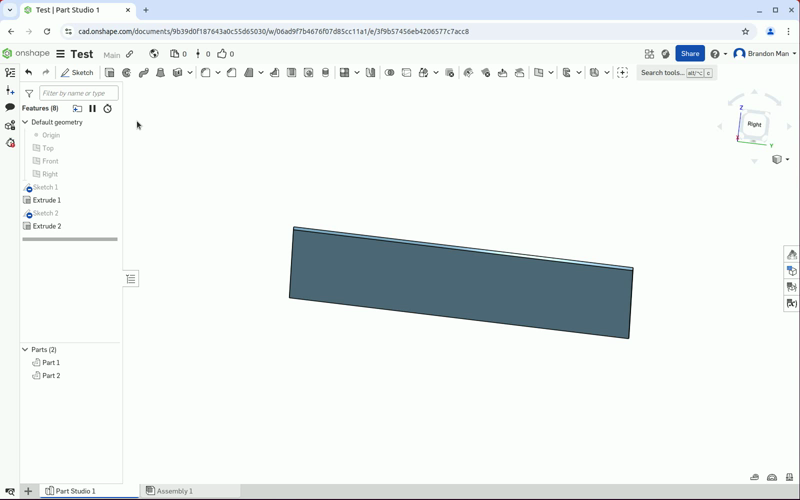
key(right, 3)
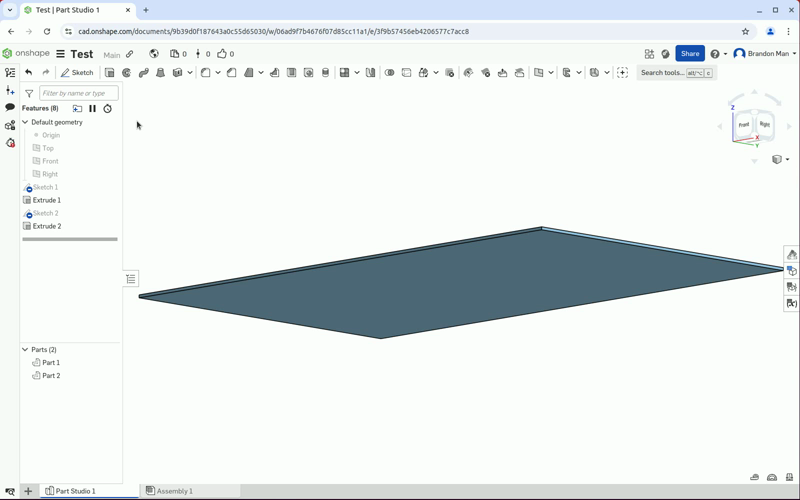
key(down, 3)
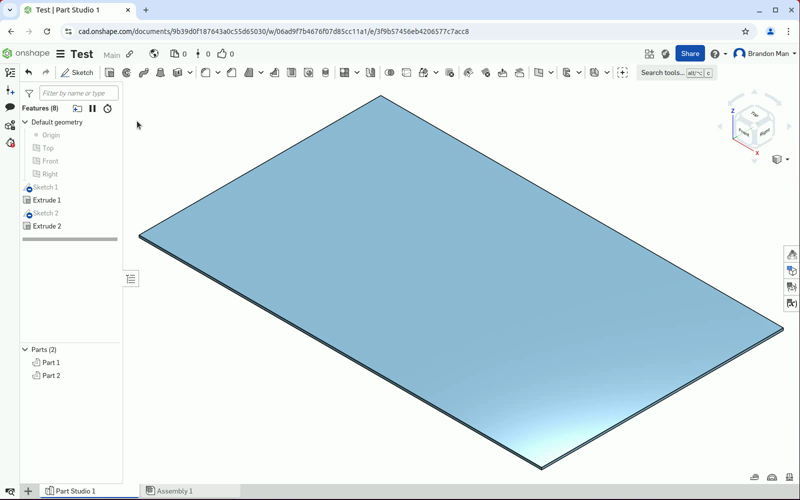
mouse_move(73, 189)
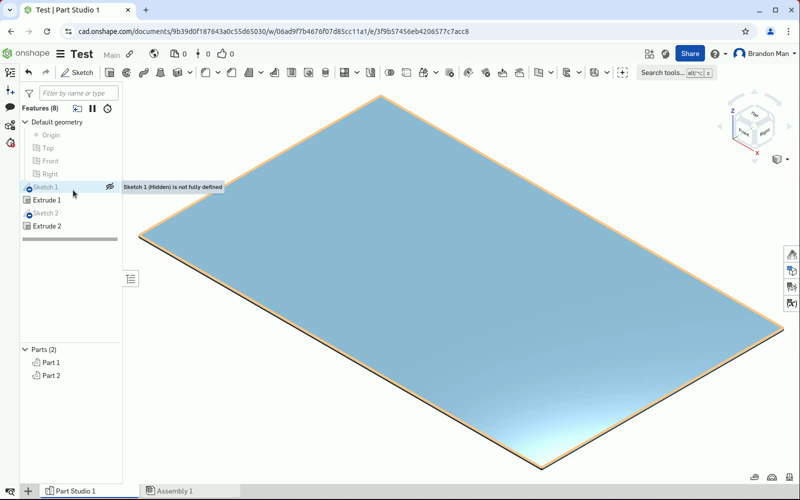
click(73, 189)